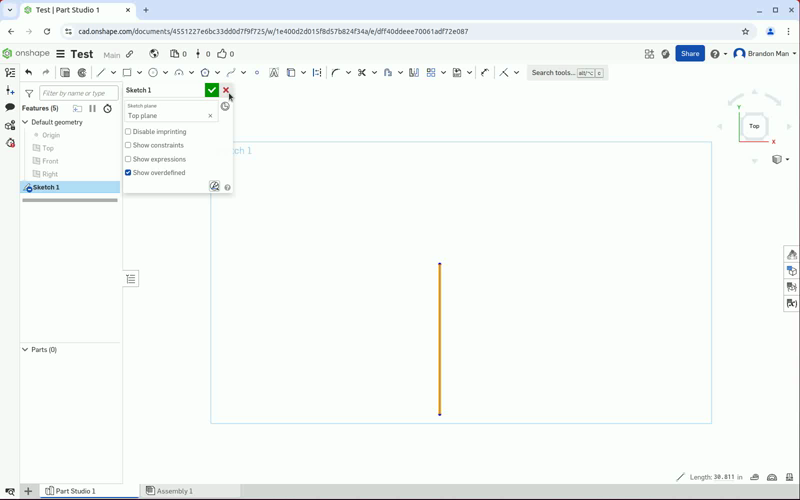
key(shift+h)
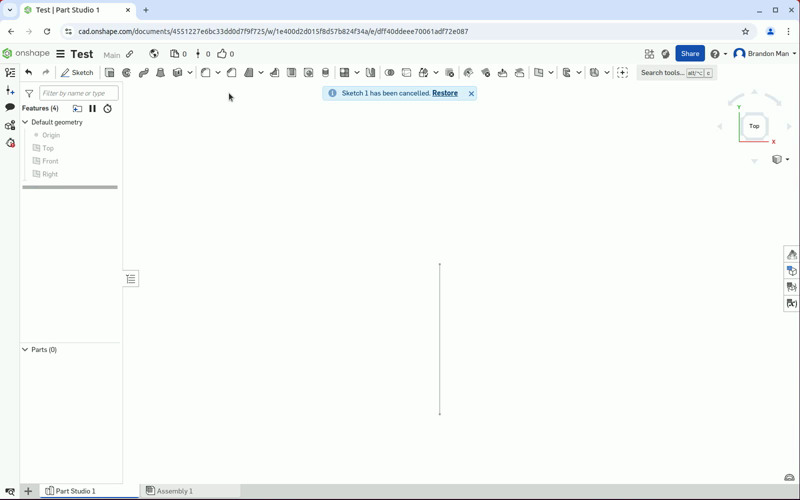
mouse_move(73, 352)
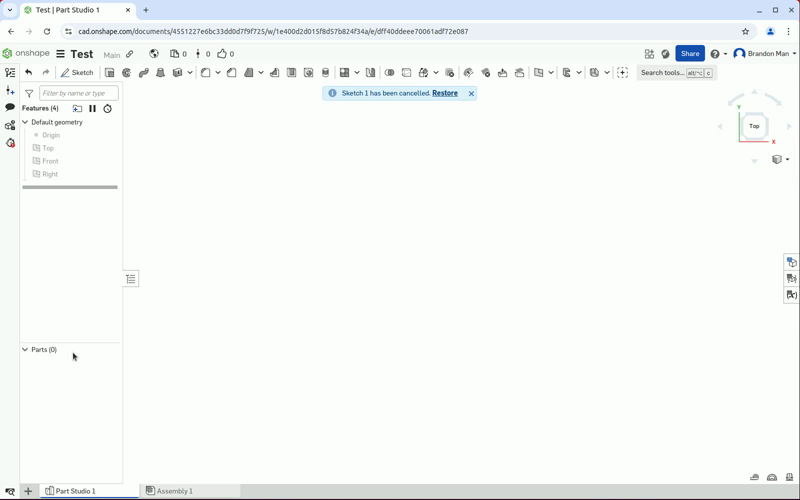
key(y)
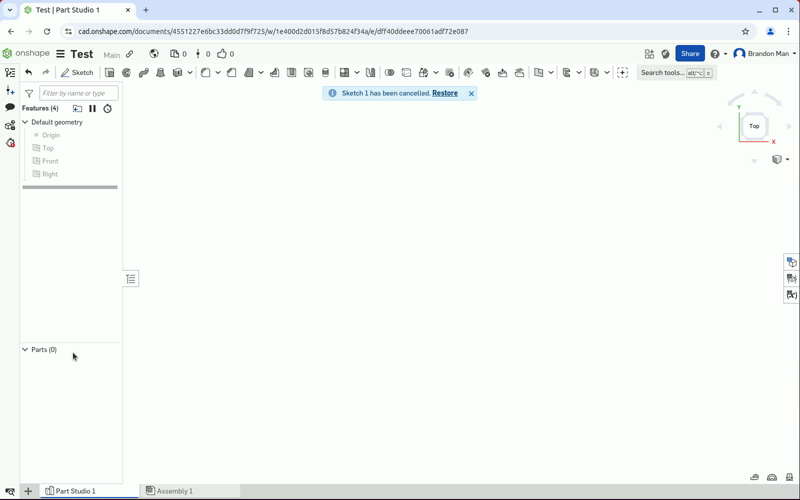
key(shift+p)
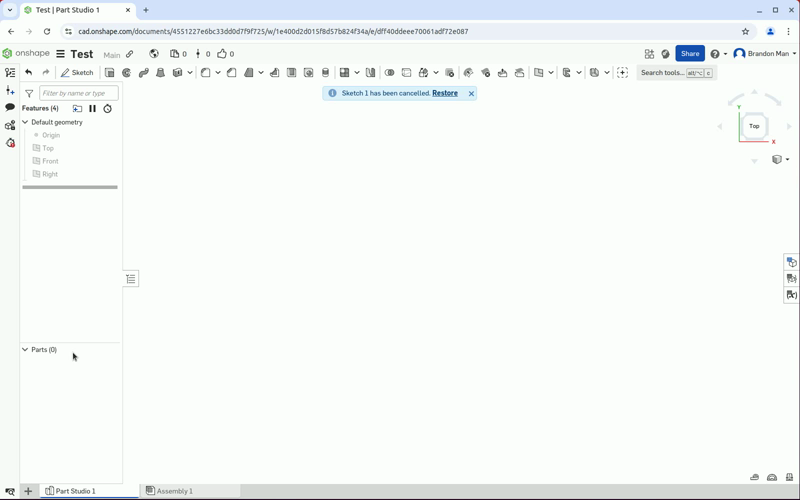
key(space)
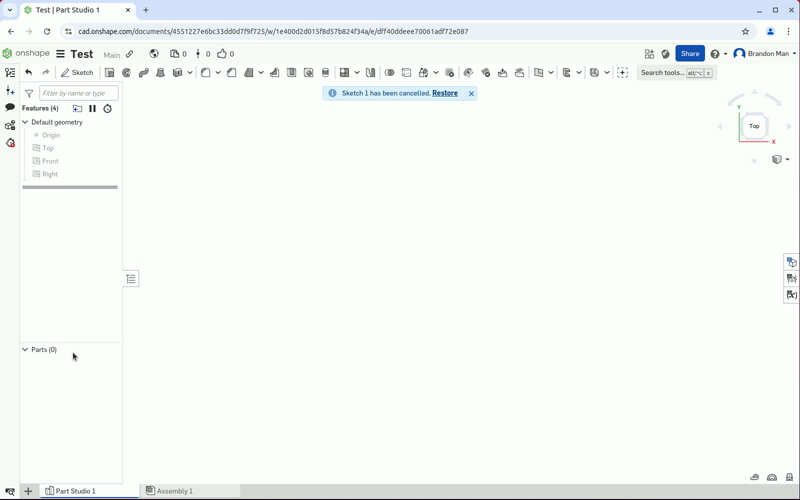
key_down(shift)
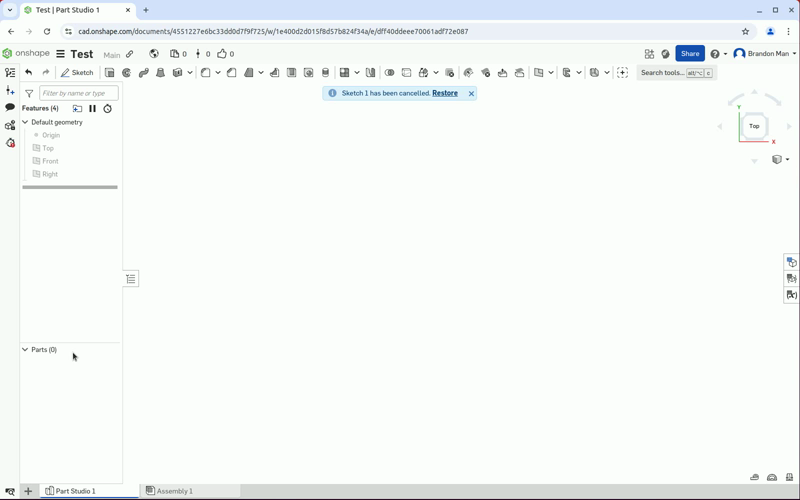
key(up)
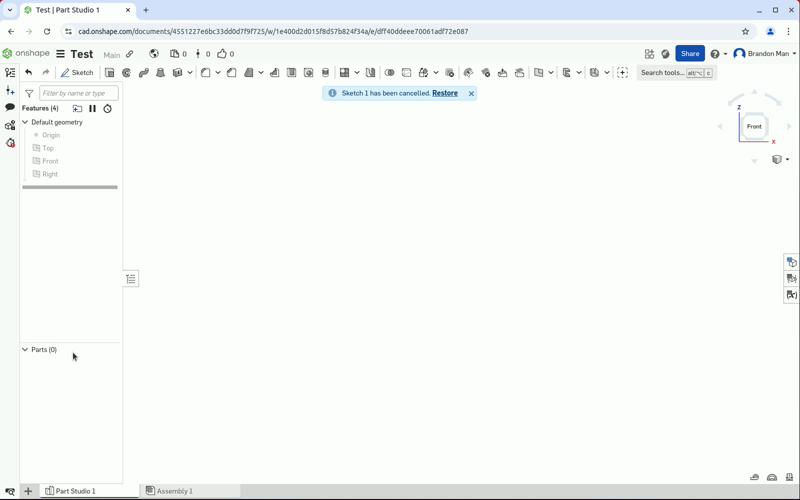
key_up(shift)
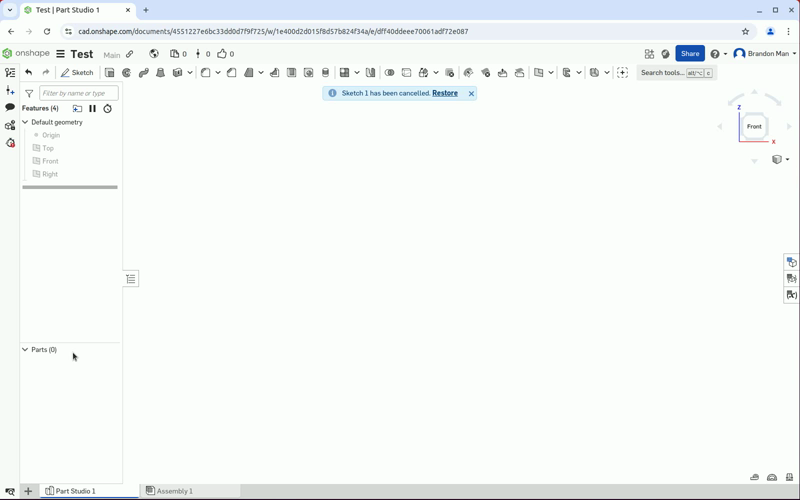
key(space)
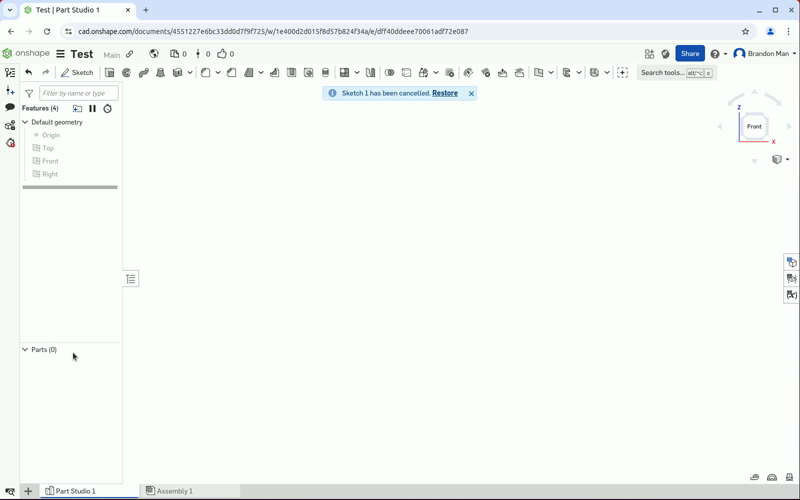
key_down(shift)
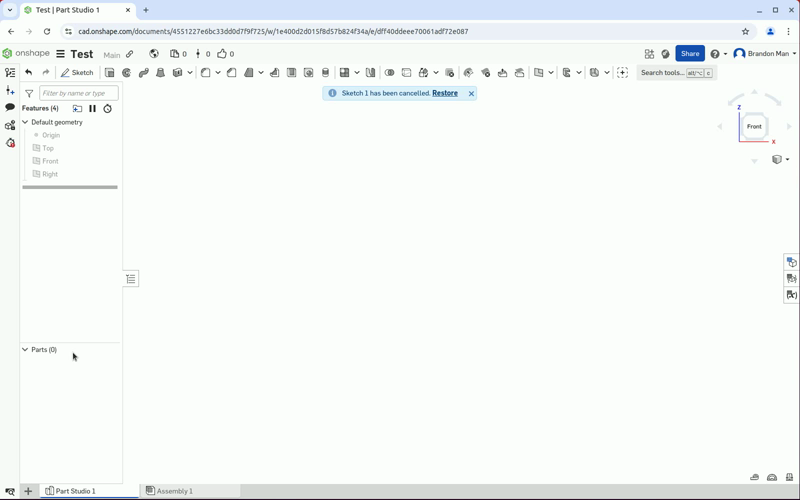
key(left)
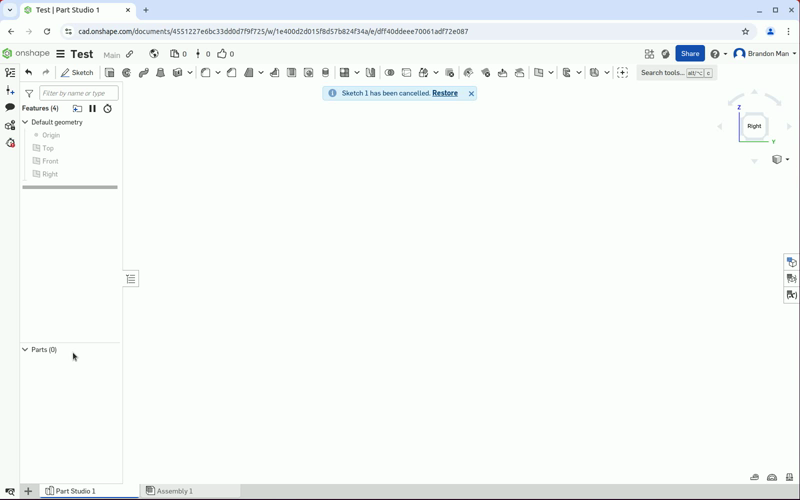
key_up(shift)
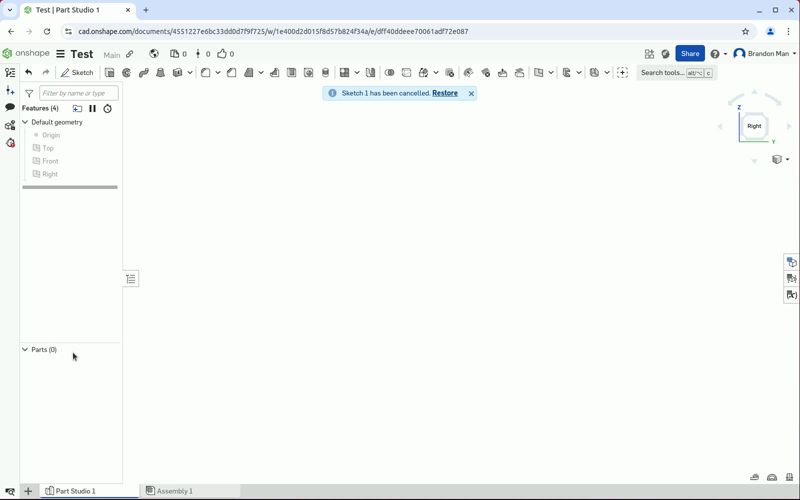
mouse_move(73, 352)
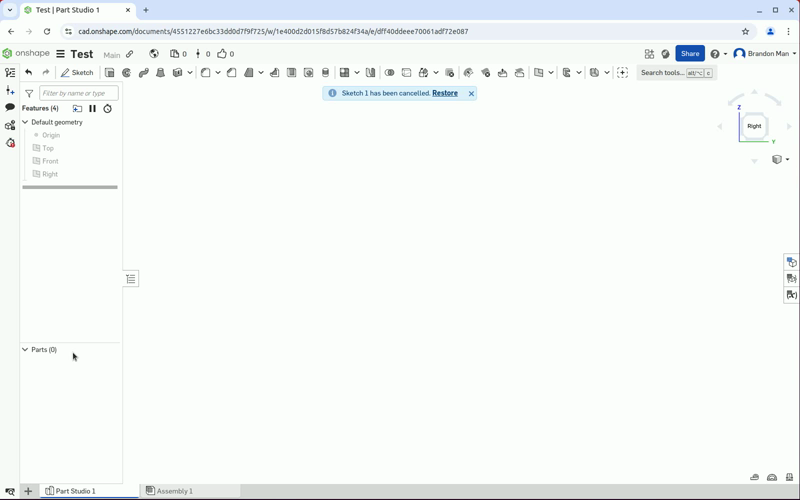
key(shift+y)
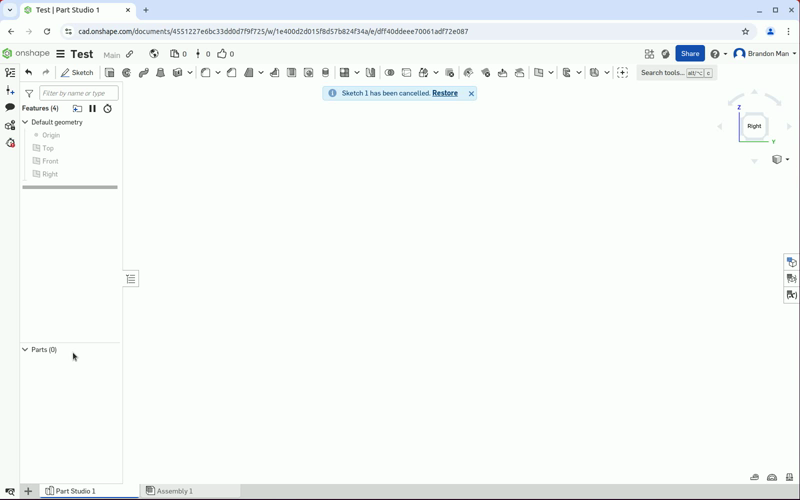
key(shift+s)
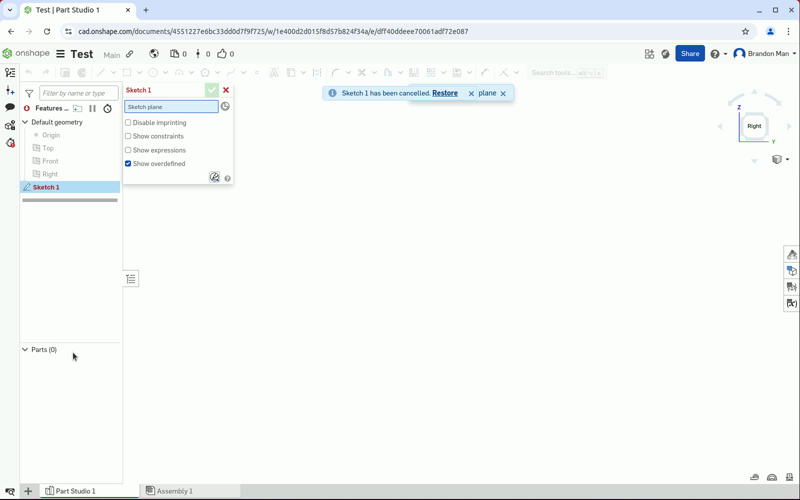
mouse_move(73, 176)
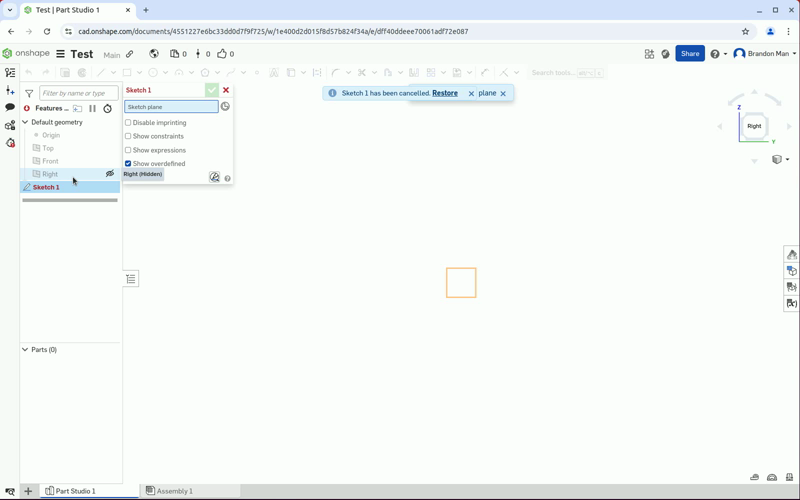
click(73, 176)
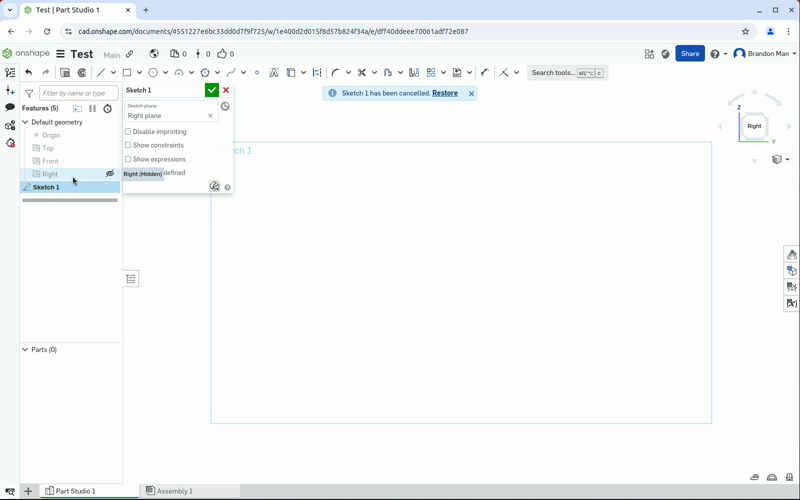
mouse_move(73, 352)
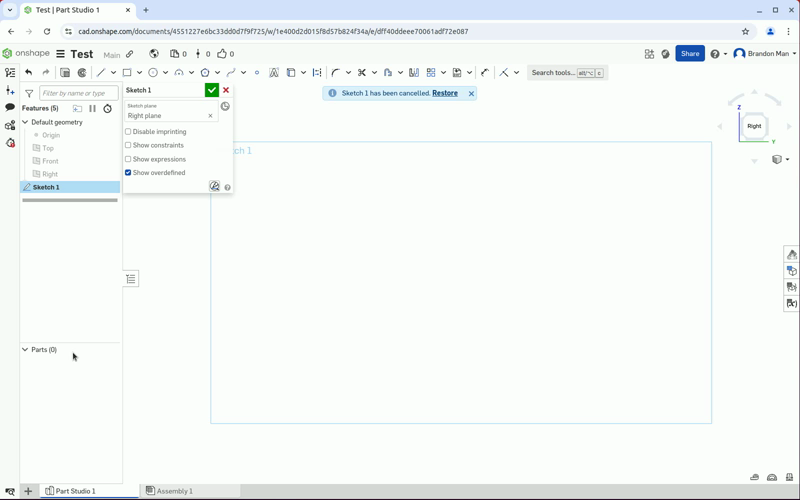
key(y)
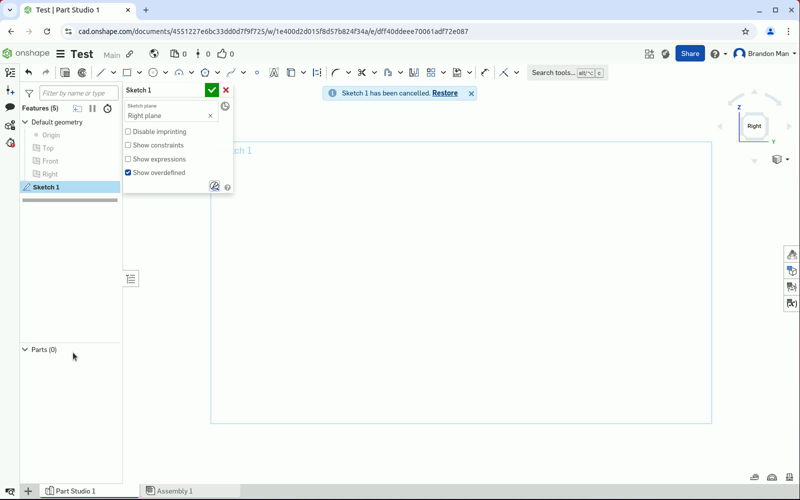
key(l)
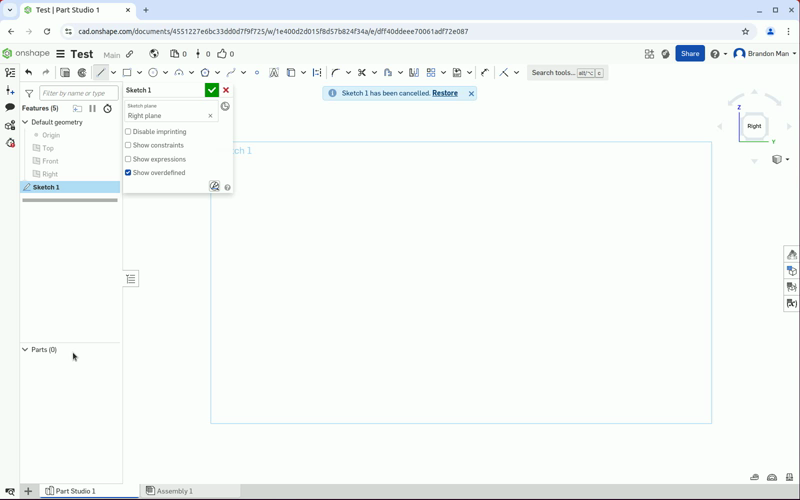
key_down(shift)
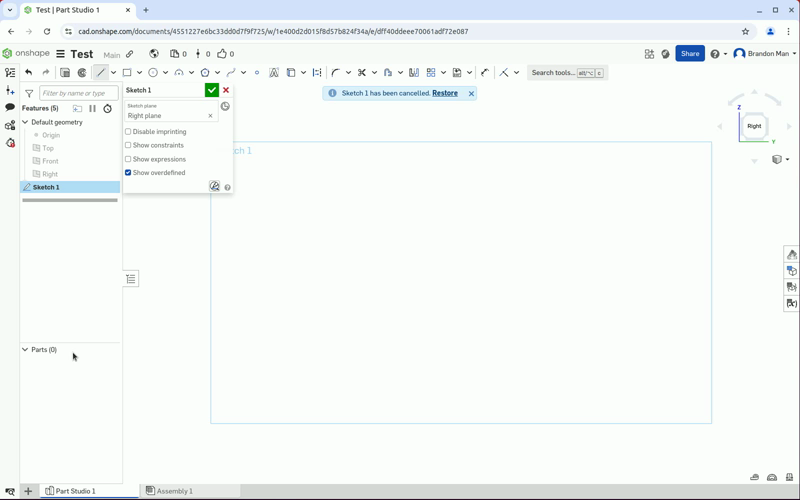
mouse_move(460, 282)
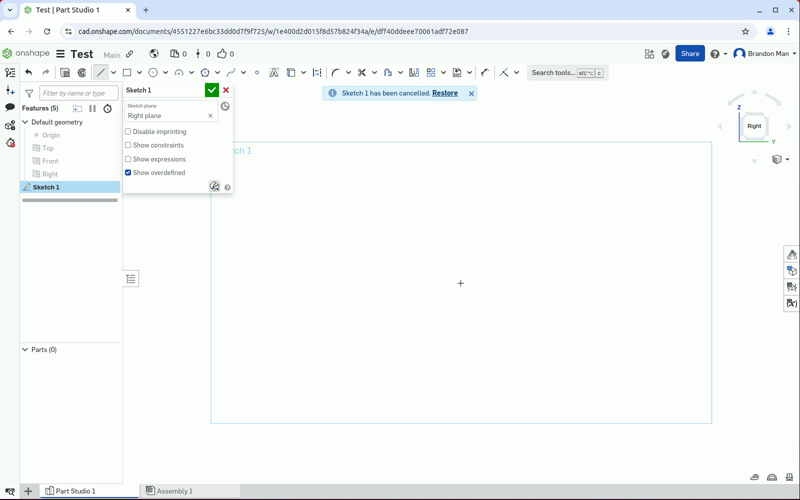
click(460, 282)
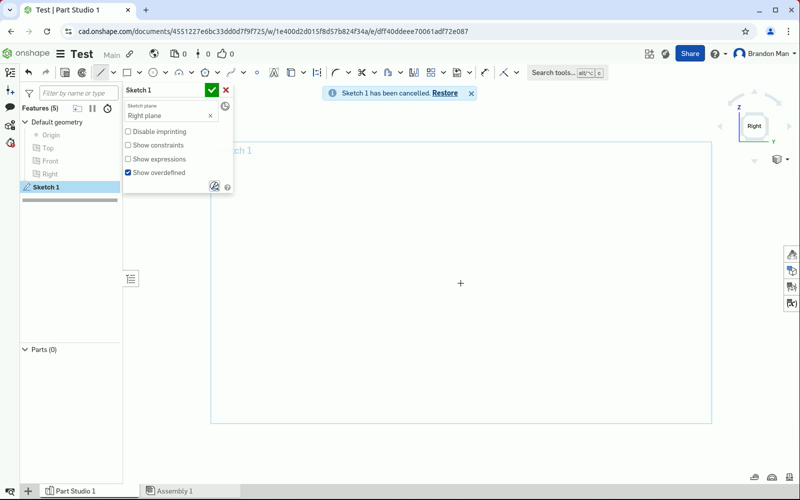
key_up(shift)
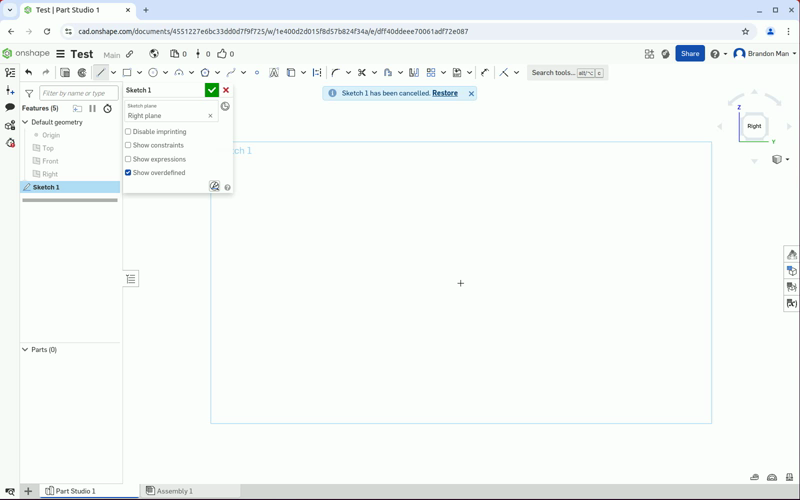
key_down(shift)
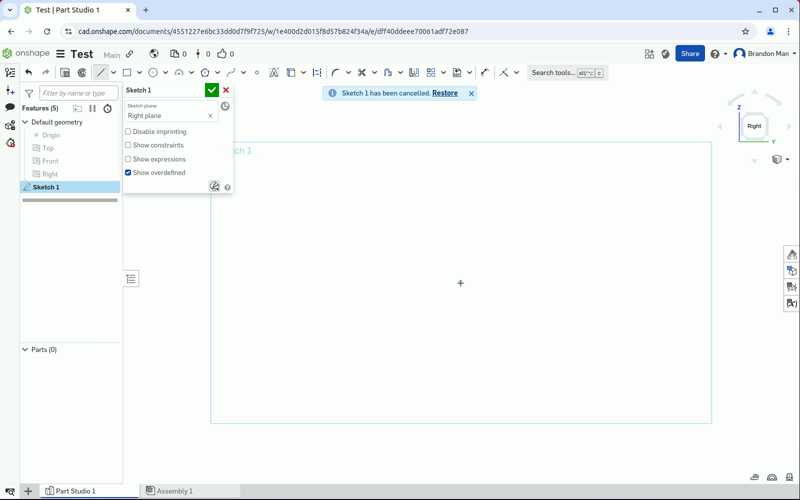
mouse_move(573, 282)
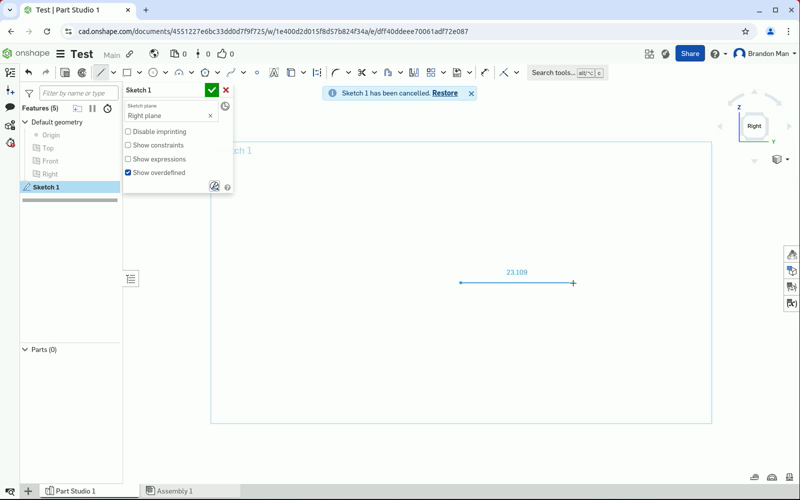
click(573, 282)
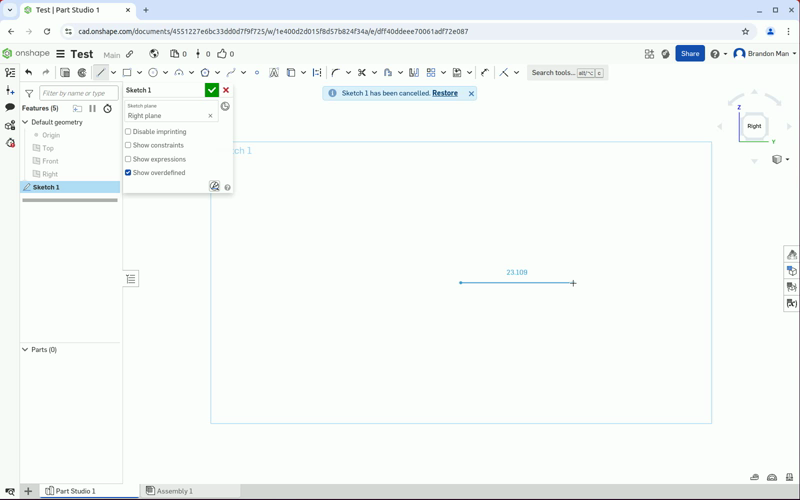
key_up(shift)
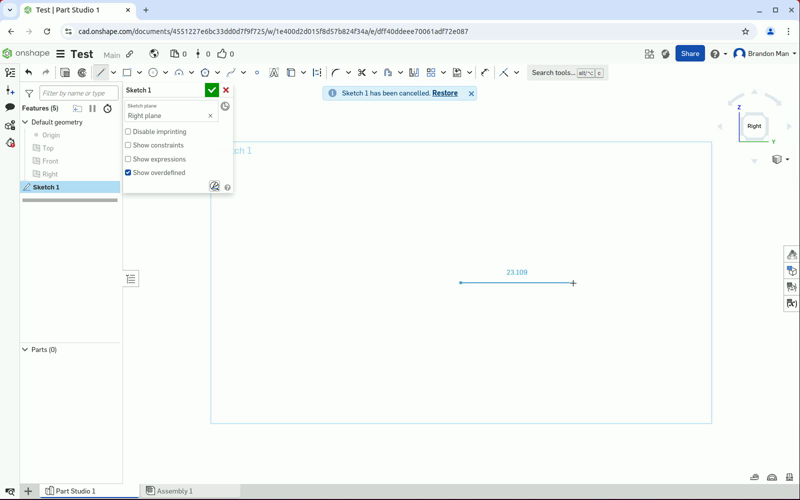
key_down(shift)
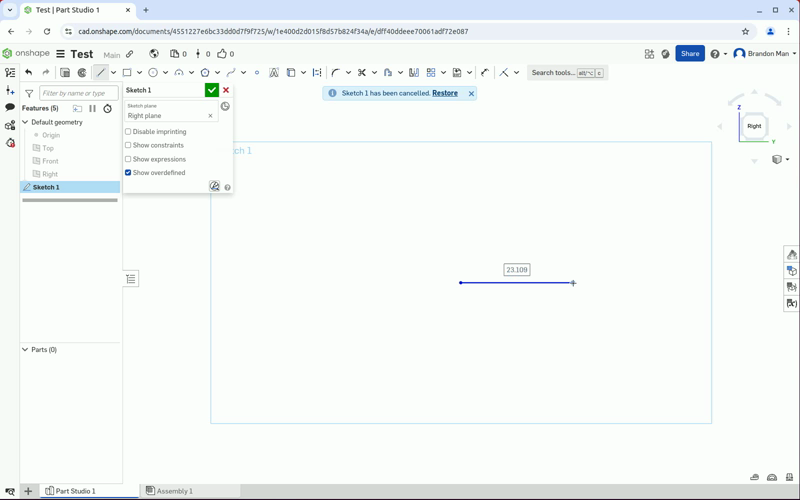
mouse_move(573, 170)
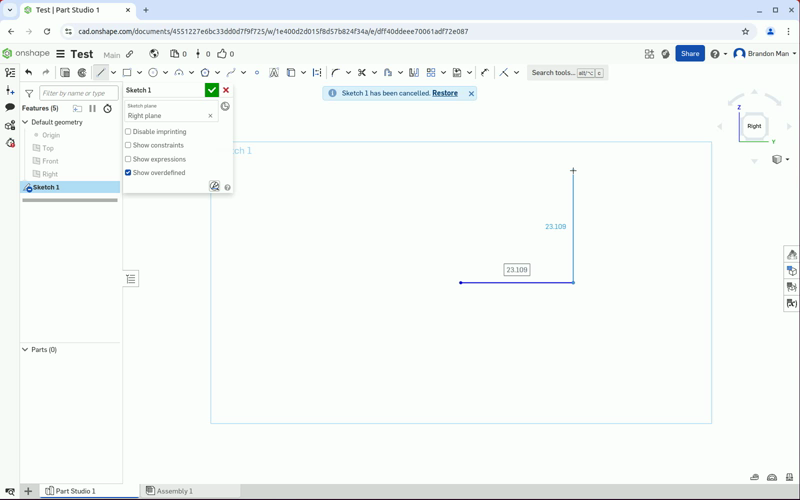
click(573, 170)
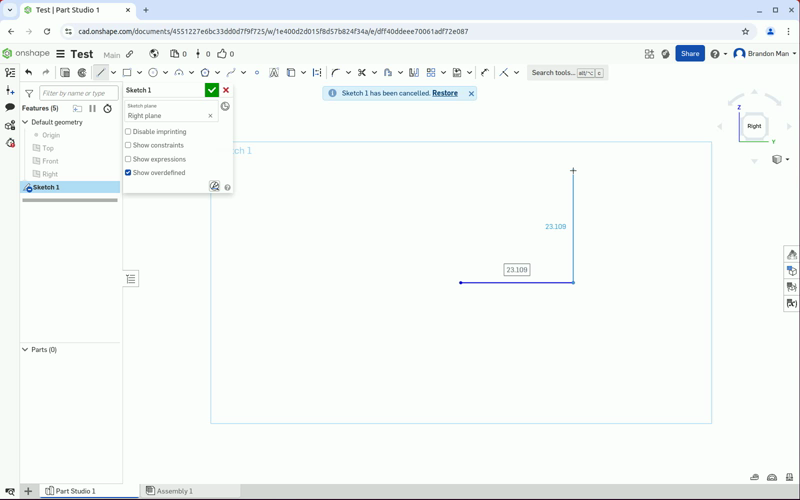
key_up(shift)
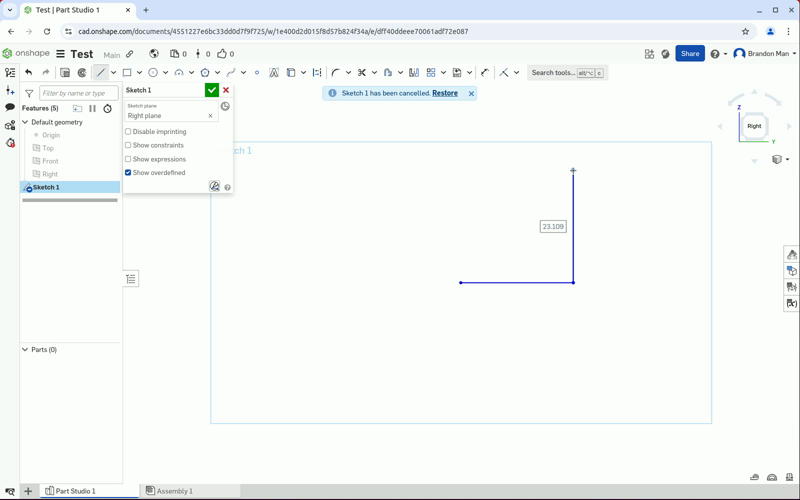
key_down(shift)
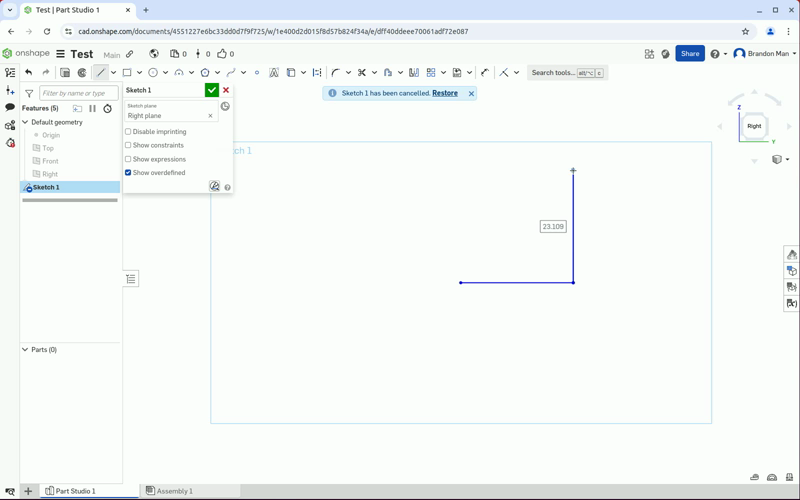
mouse_move(460, 282)
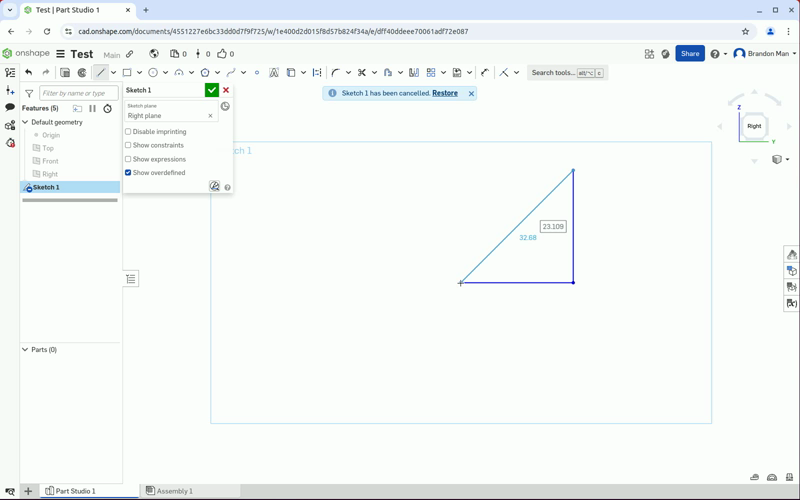
key_up(shift)
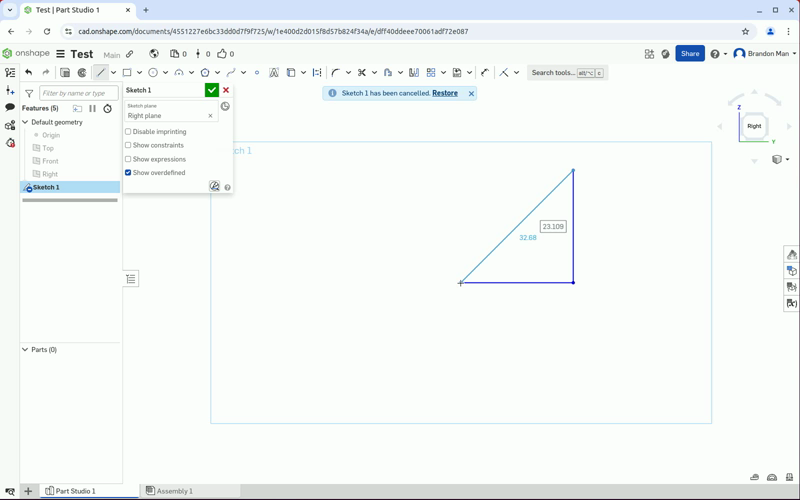
click(460, 282)
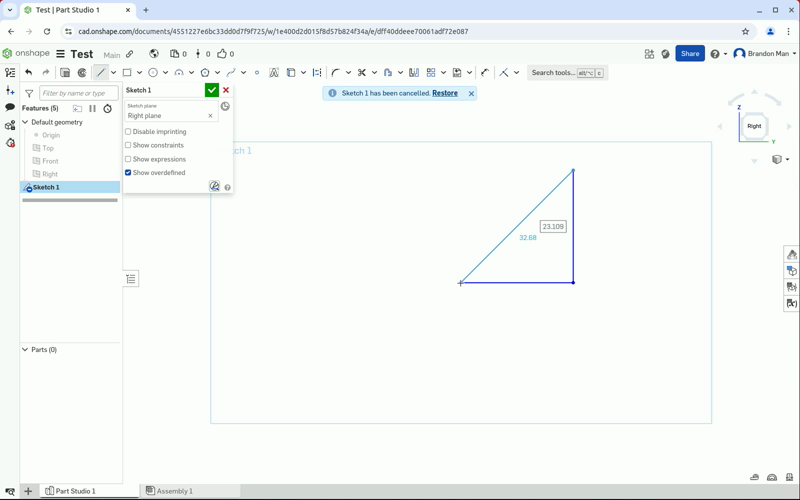
key(esc)
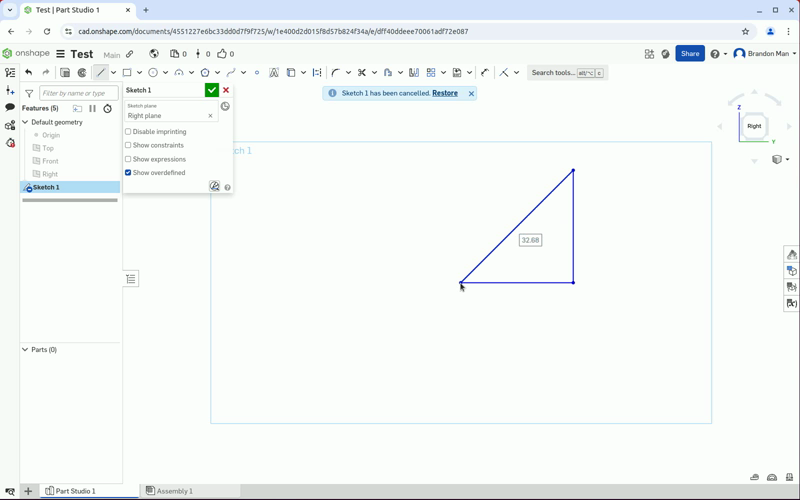
mouse_move(504, 264)
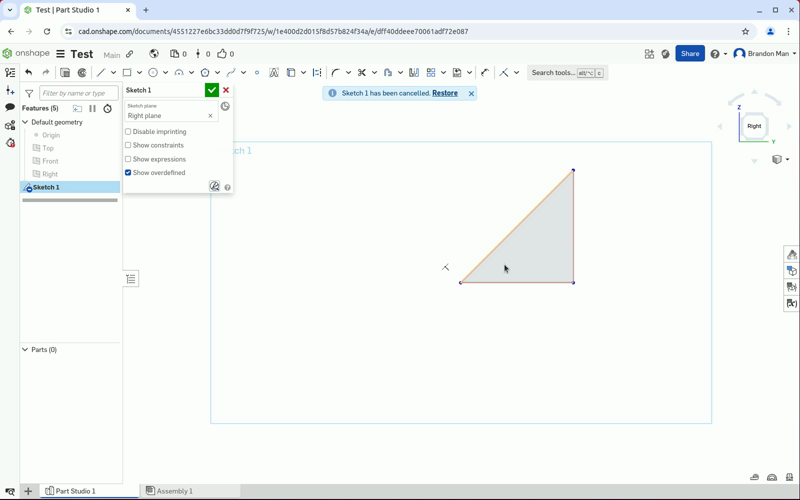
click(504, 264)
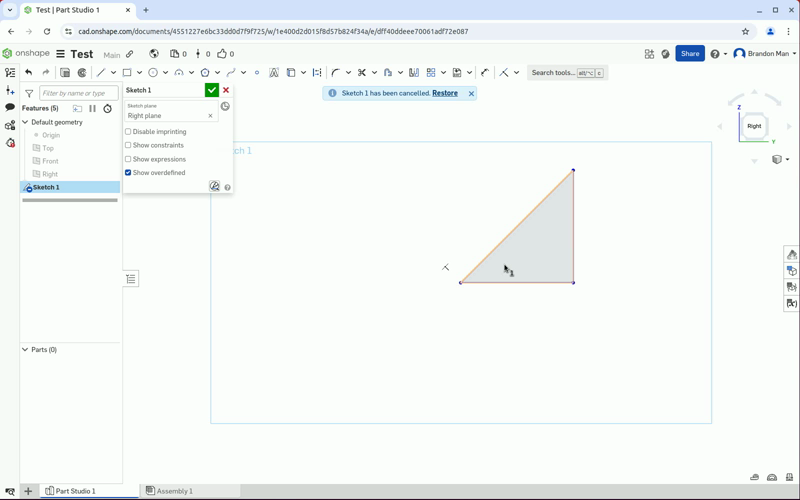
mouse_move(73, 352)
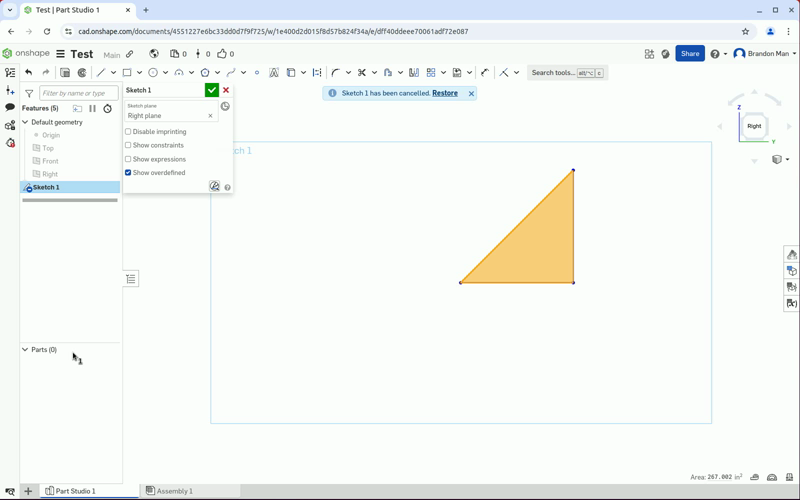
key(shift+y)
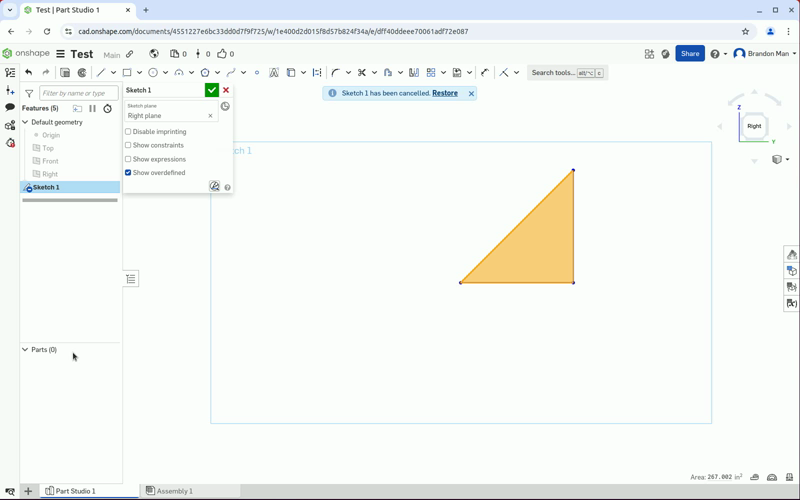
key(shift+e)
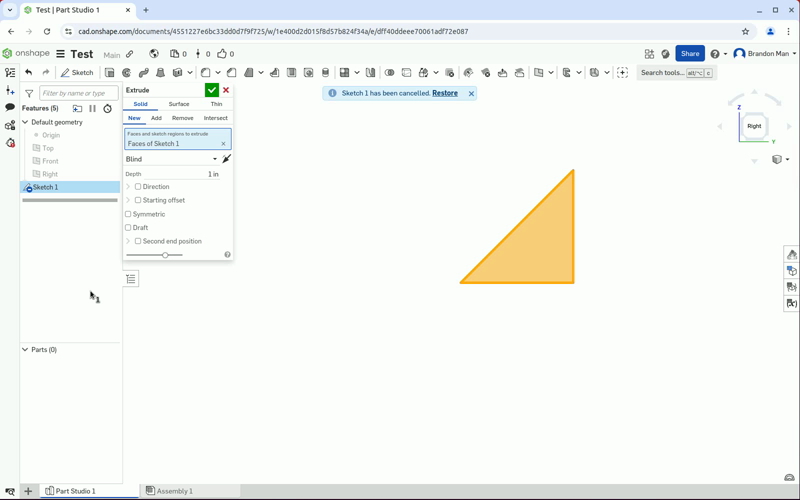
mouse_move(143, 106)
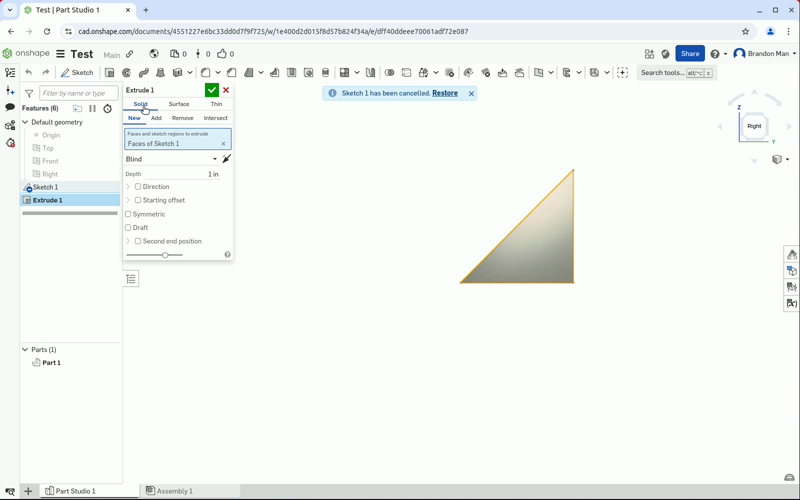
click(143, 106)
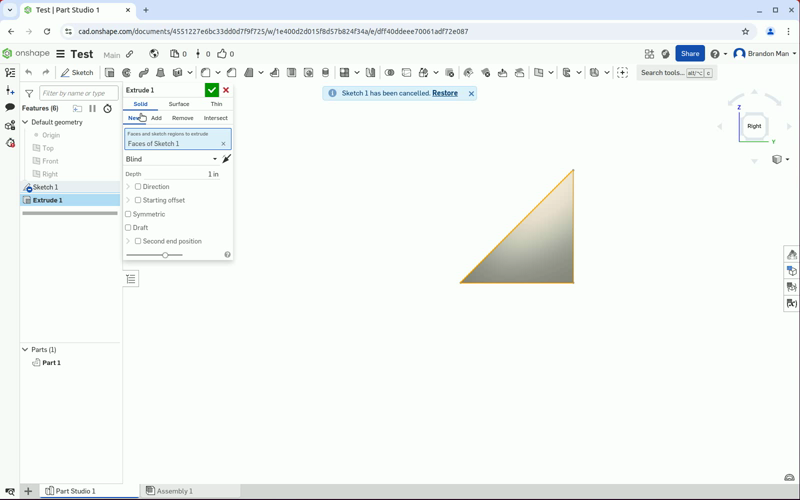
mouse_move(137, 120)
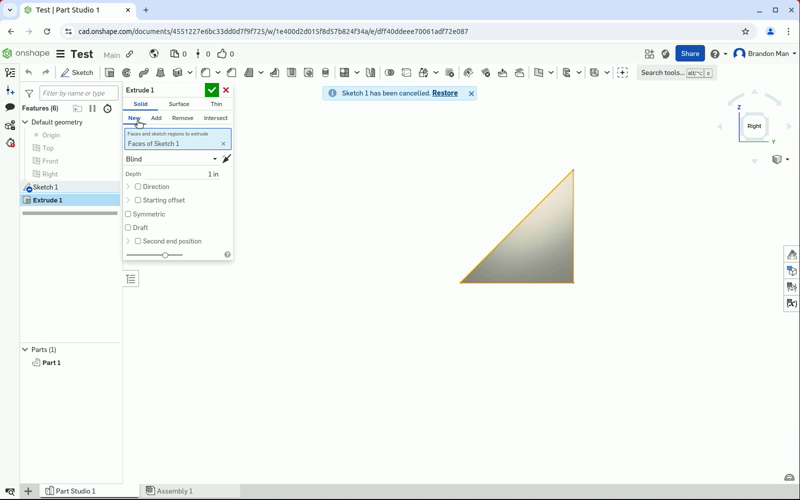
click(137, 120)
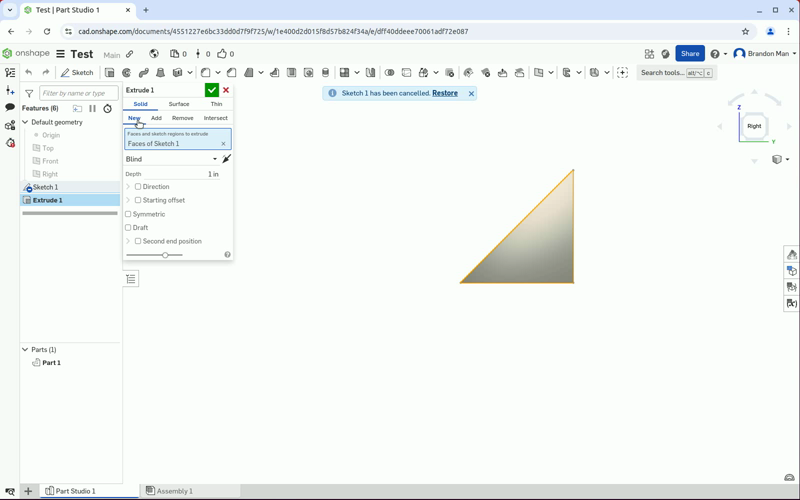
key(tab, 4)
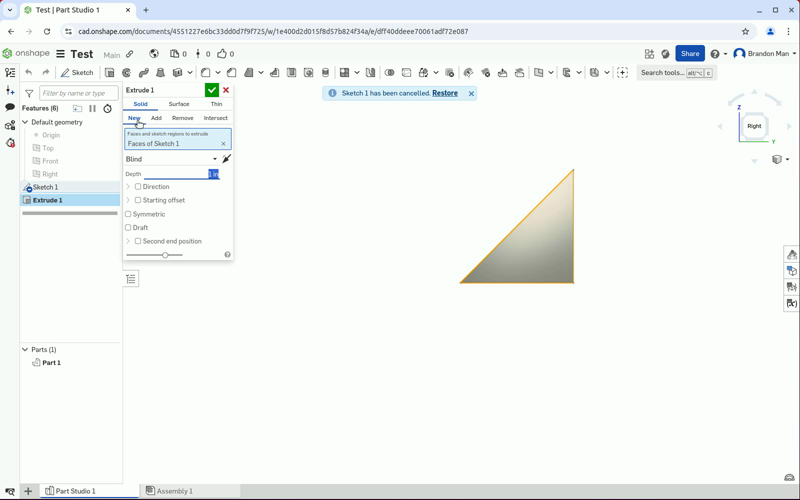
text(34.662)
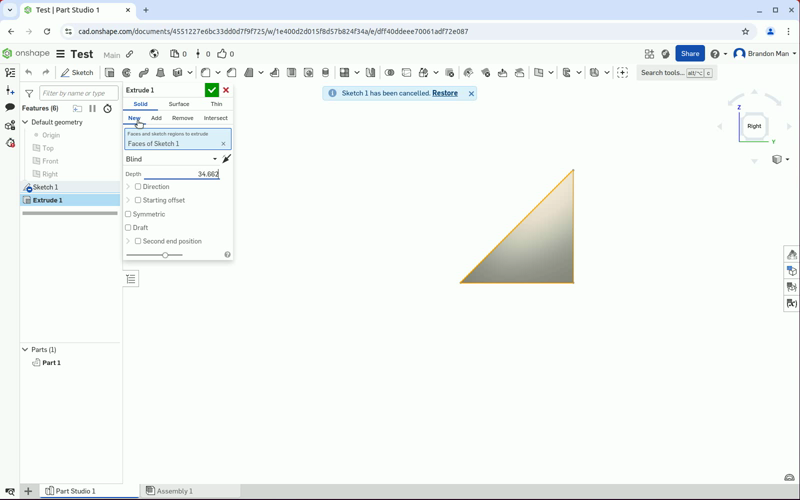
key(tab, 3)
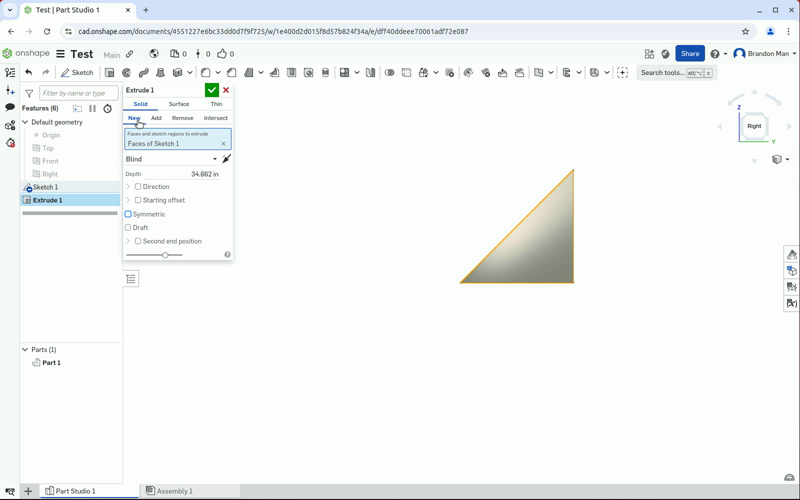
key(space)
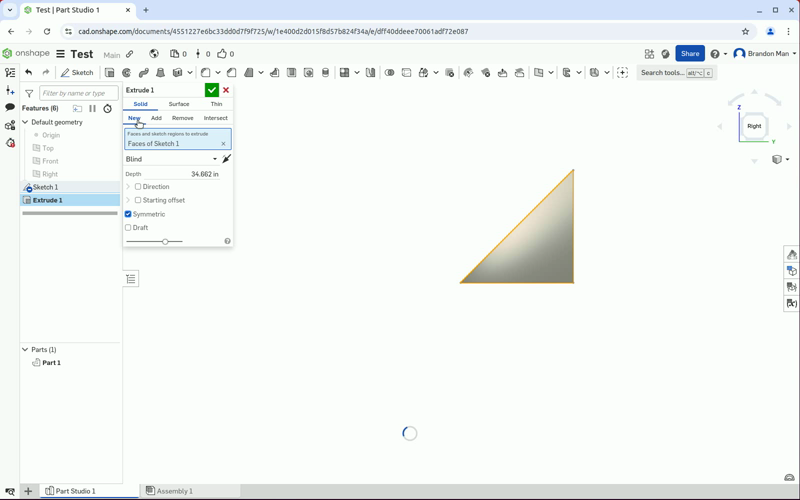
key(enter)
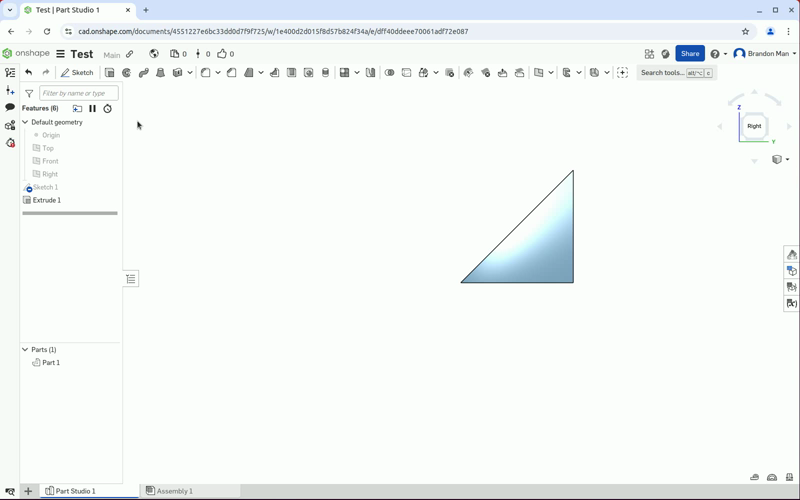
key(shift+h)
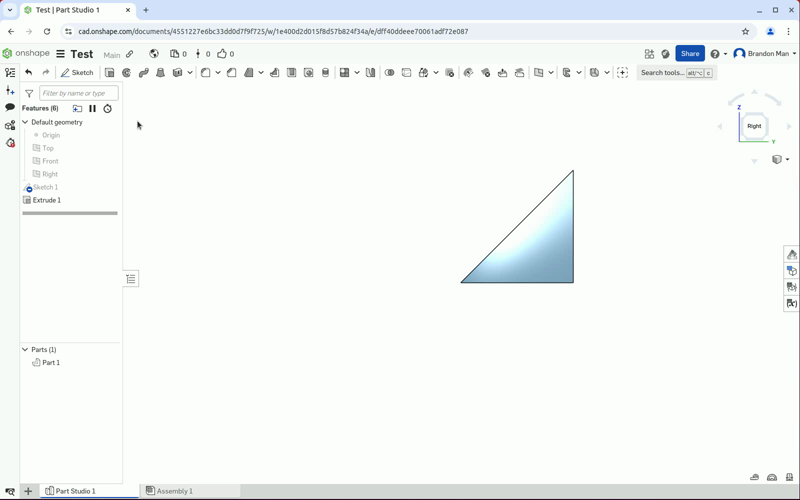
key(shift+h)
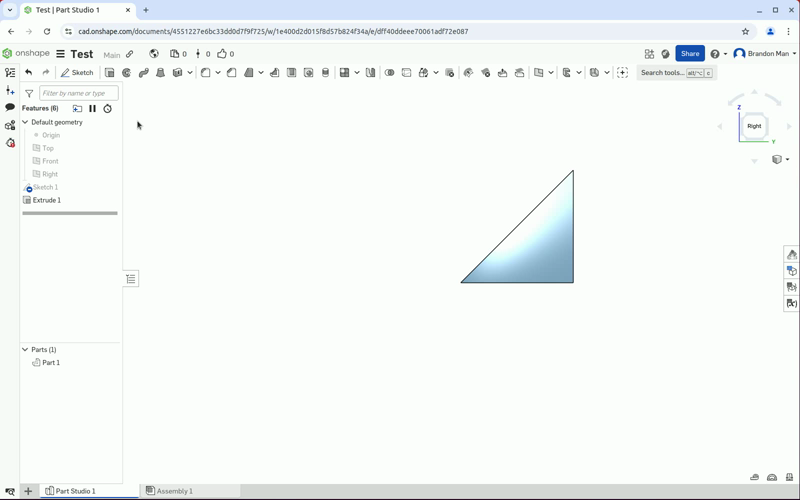
mouse_move(73, 189)
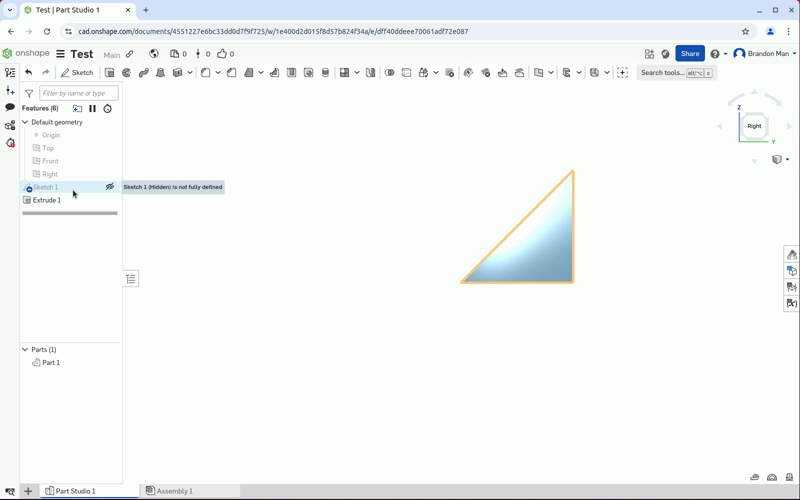
click(73, 189)
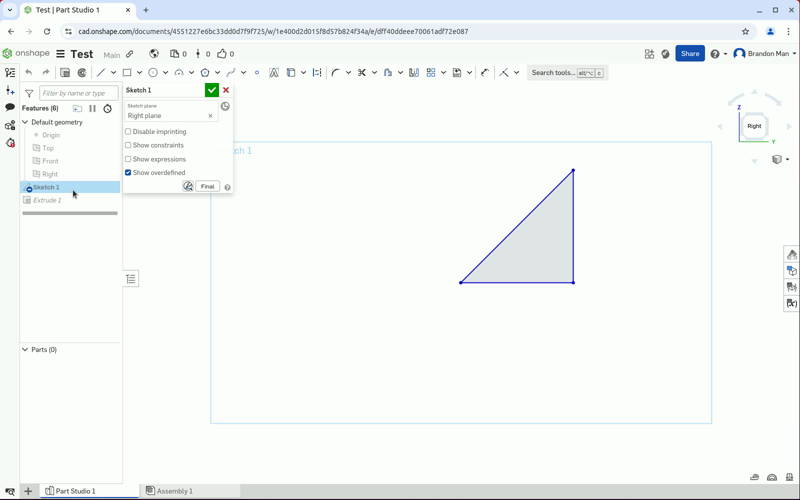
mouse_move(229, 92)
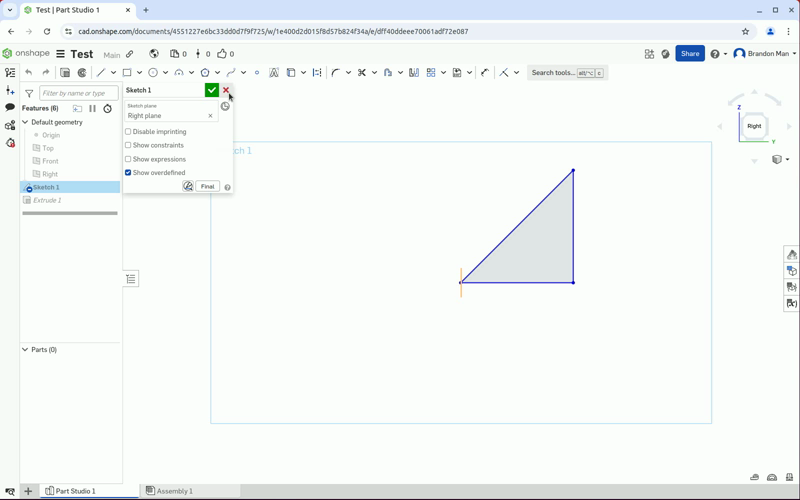
click(229, 92)
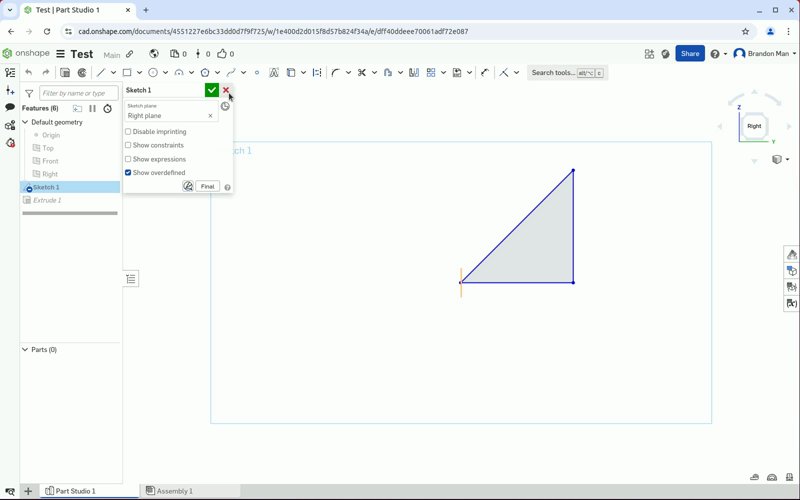
key(shift+s)
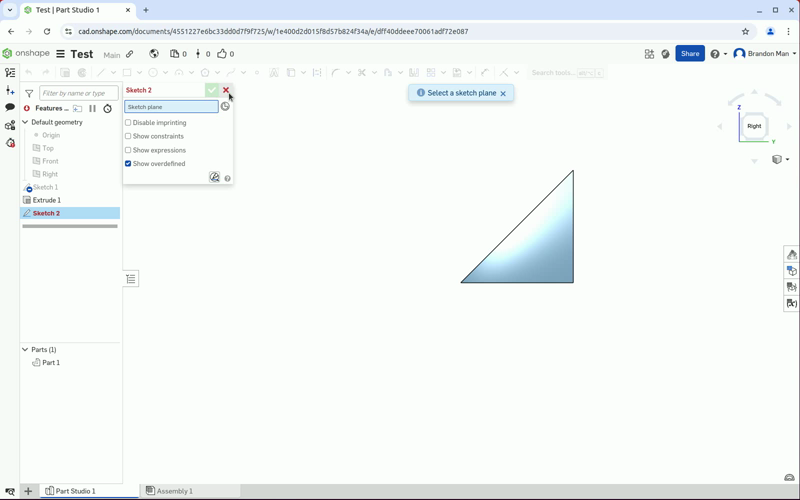
mouse_move(73, 176)
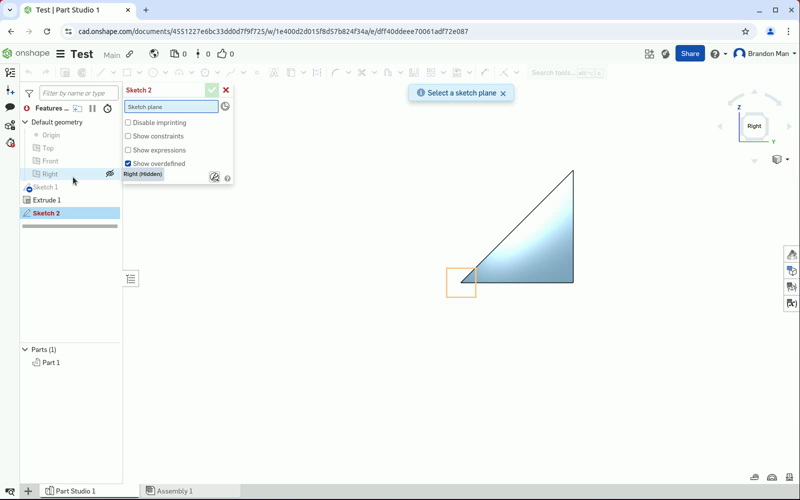
click(73, 176)
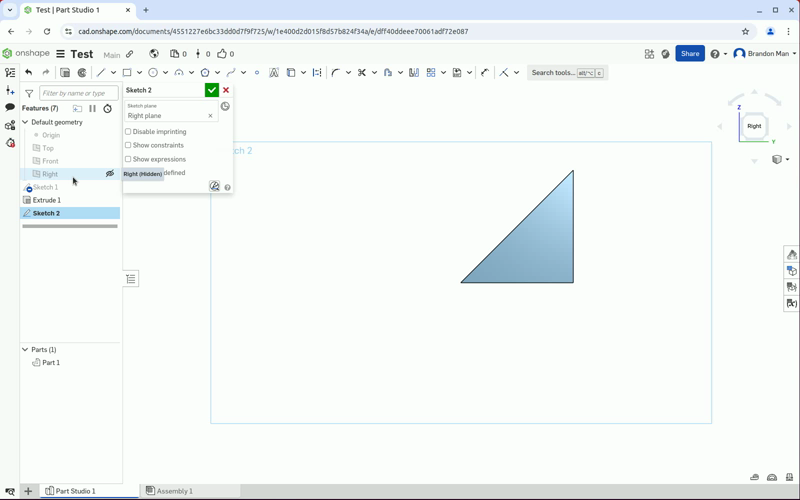
mouse_move(73, 352)
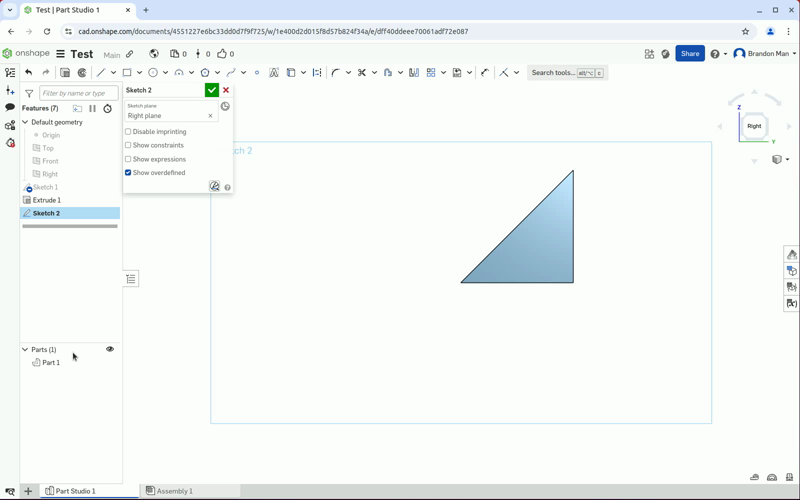
key(y)
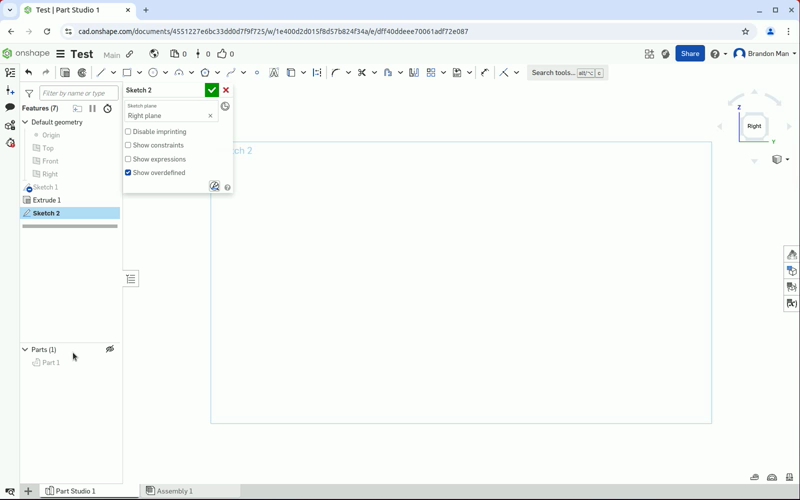
key(l)
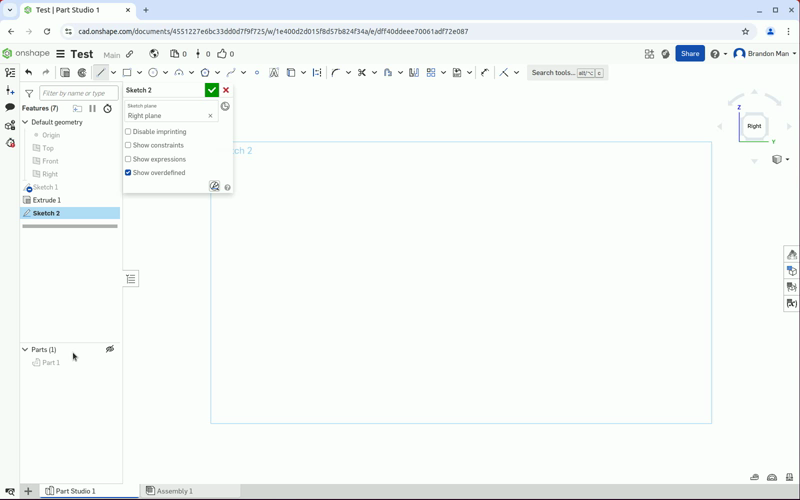
key_down(shift)
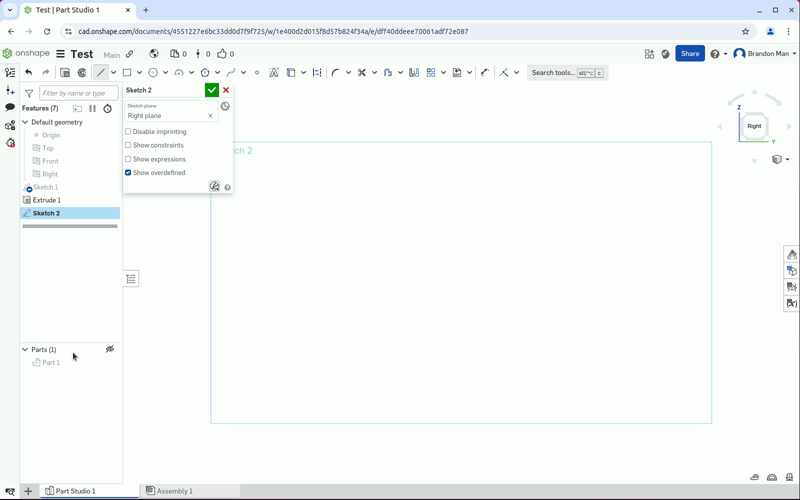
mouse_move(460, 282)
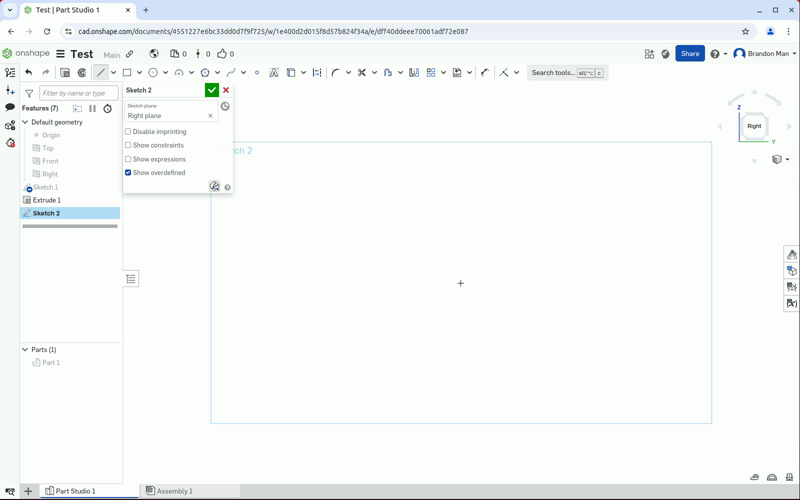
click(460, 282)
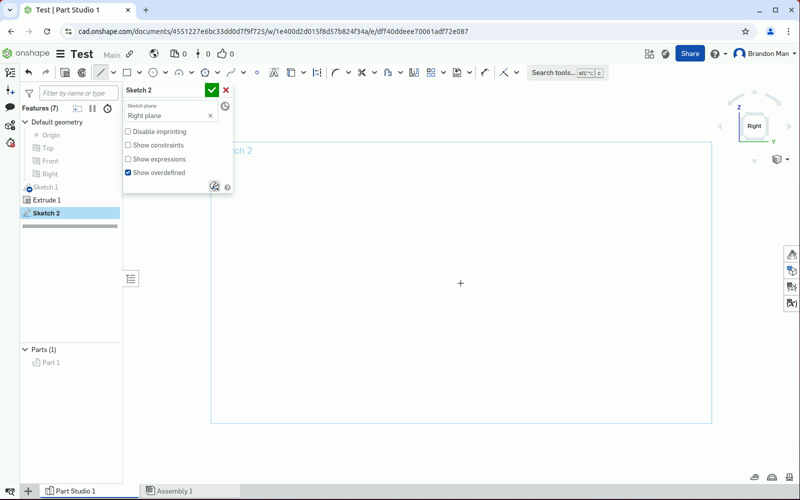
key_up(shift)
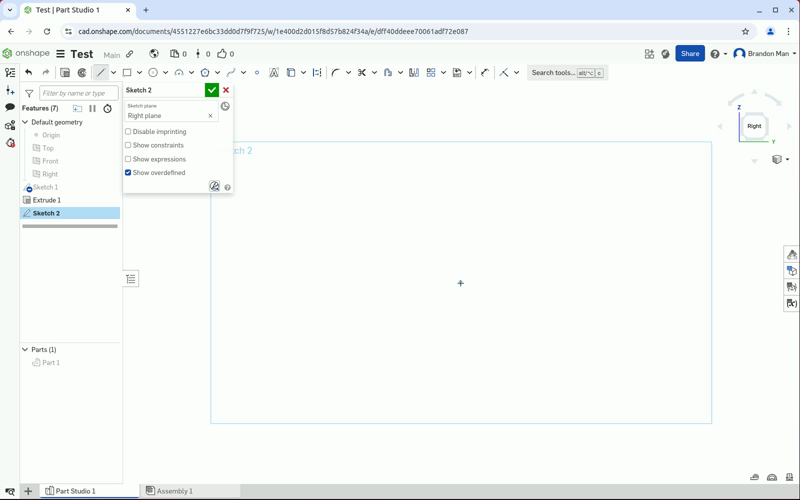
key_down(shift)
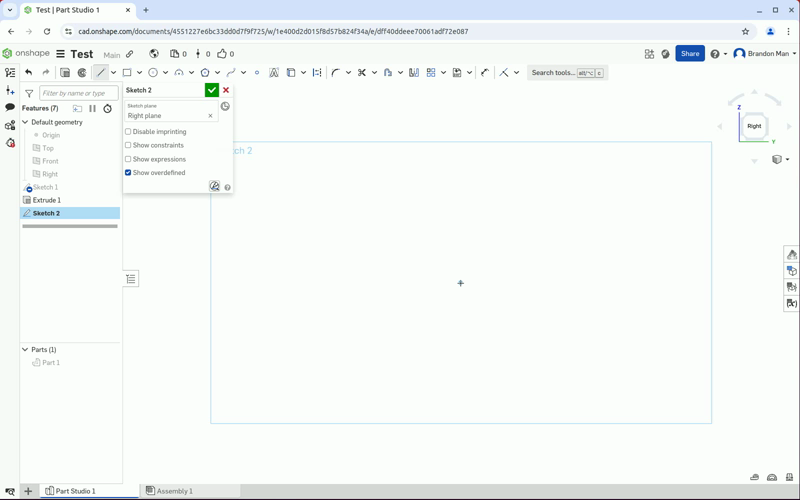
mouse_move(490, 282)
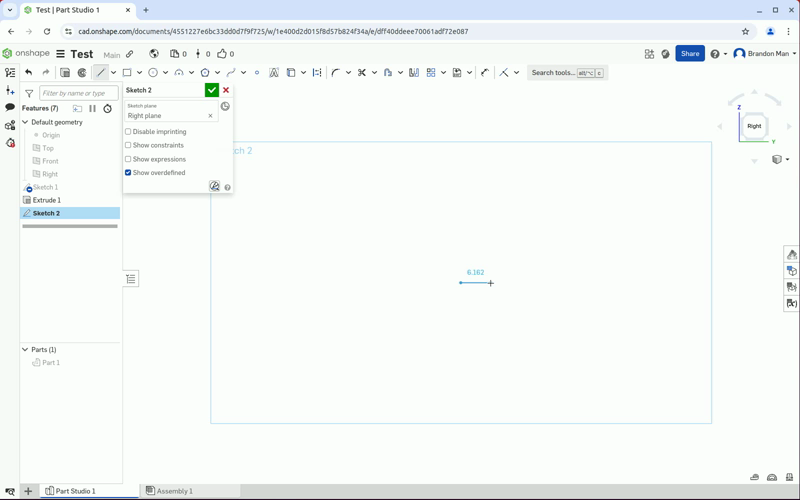
mouse_move(517, 282)
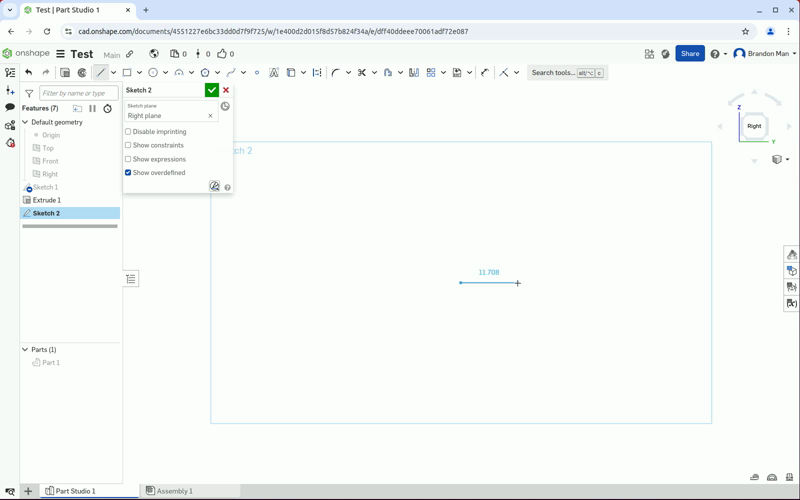
click(517, 282)
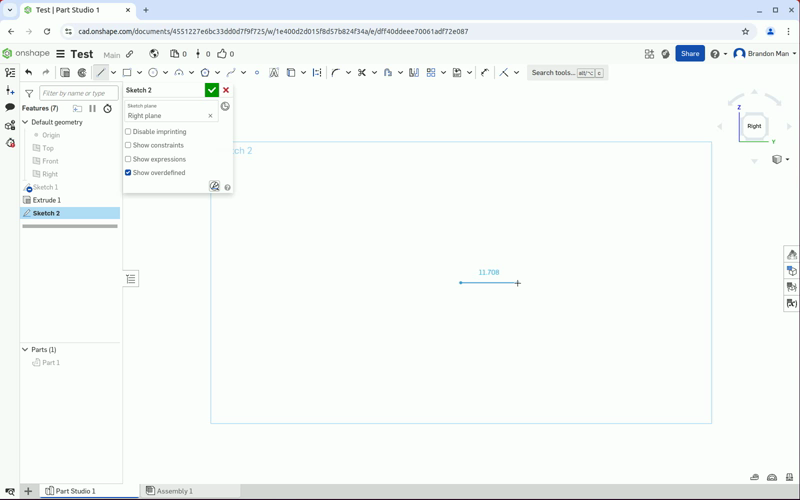
key_up(shift)
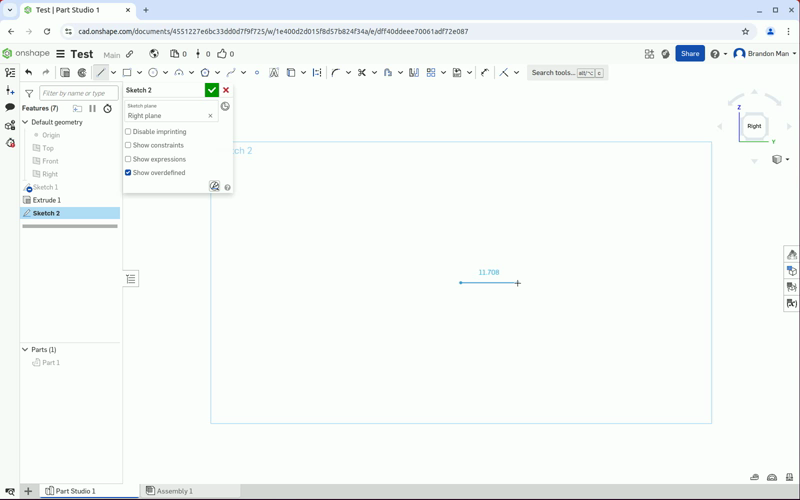
key_down(shift)
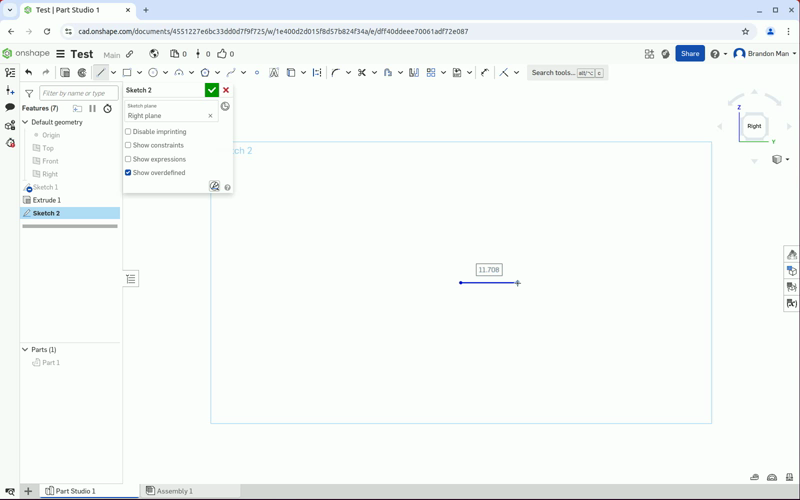
mouse_move(547, 282)
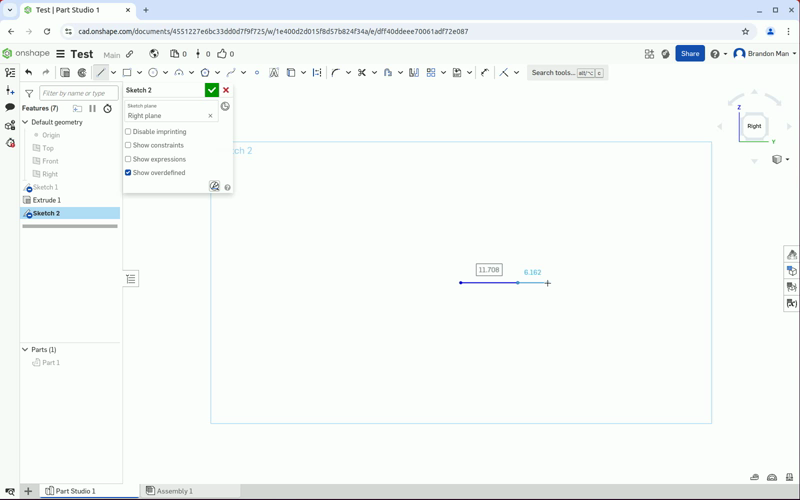
mouse_move(517, 226)
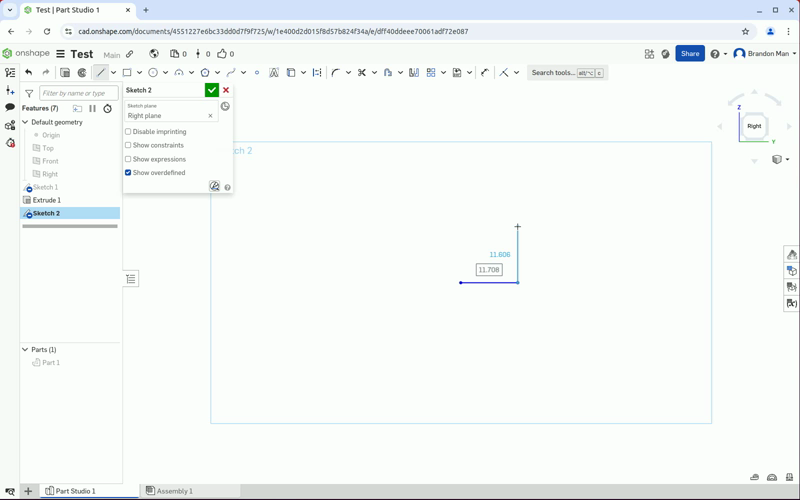
click(517, 226)
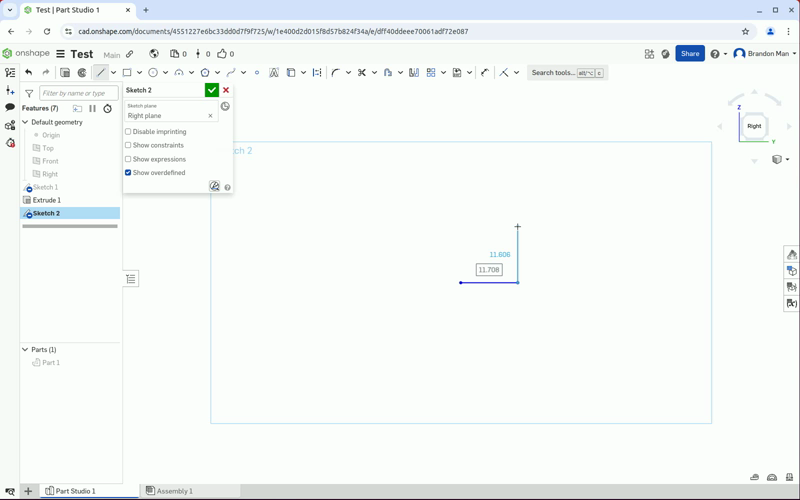
key_up(shift)
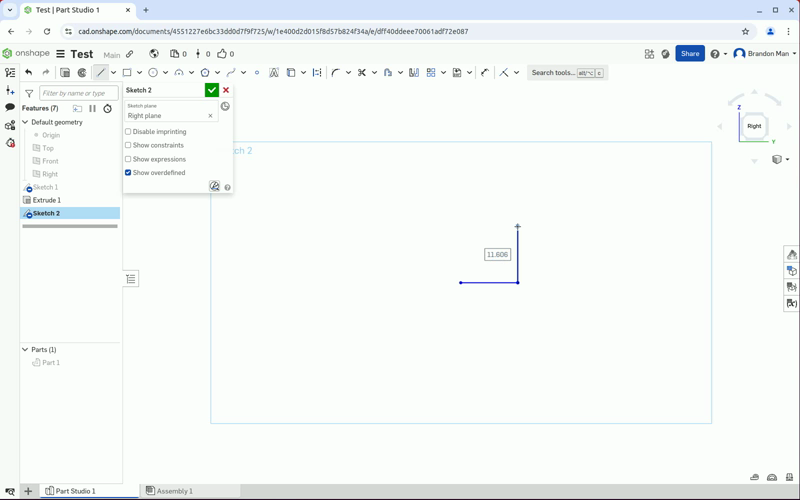
key_down(shift)
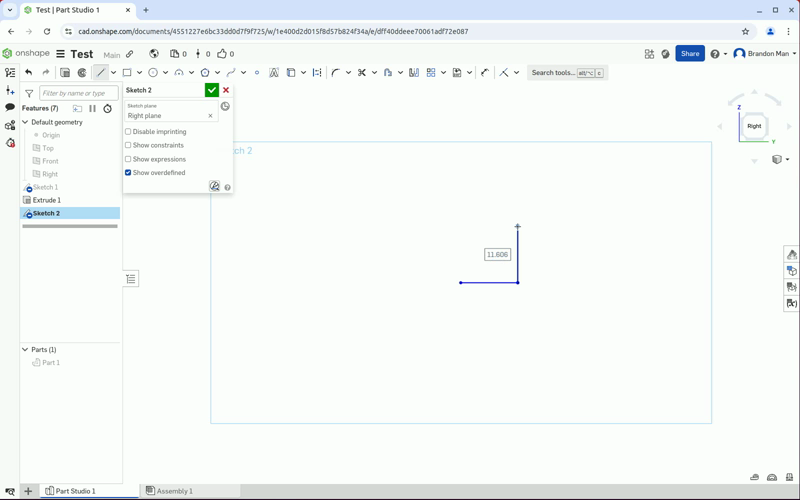
mouse_move(460, 282)
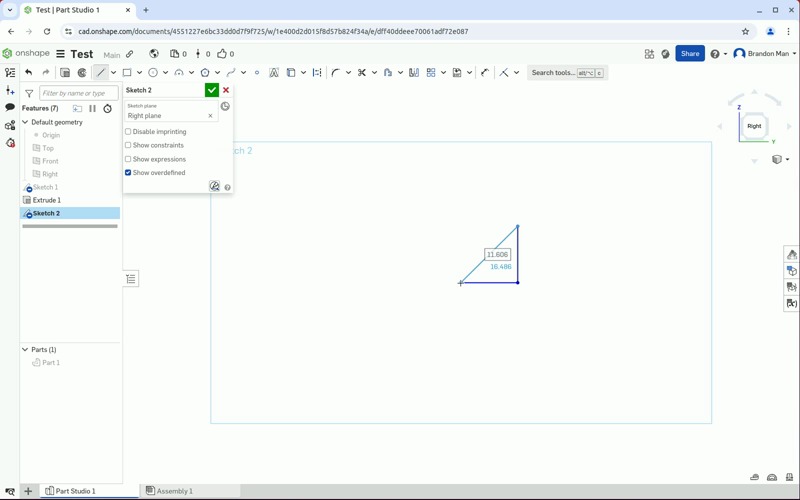
key_up(shift)
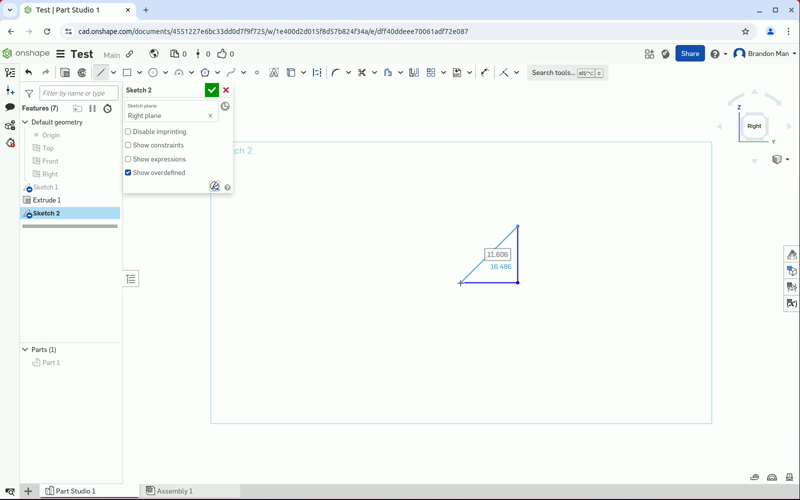
click(460, 282)
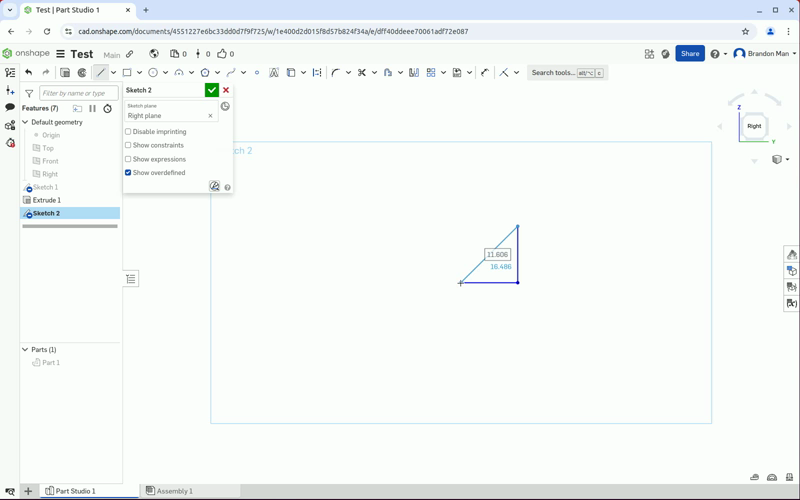
key(esc)
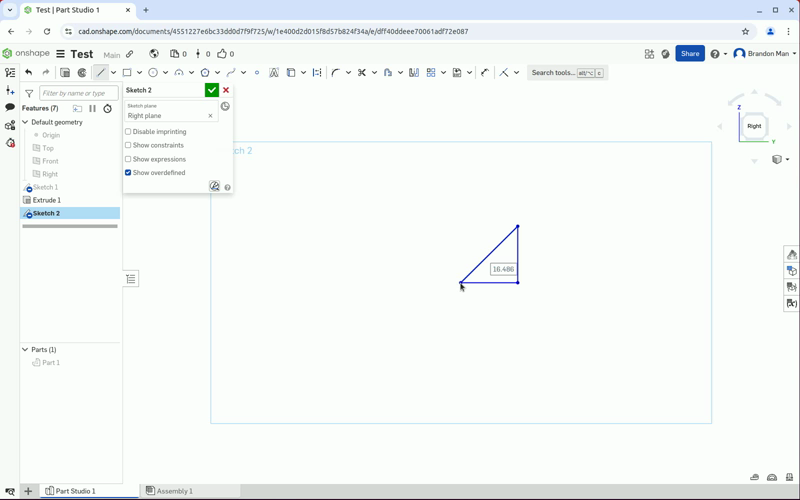
mouse_move(499, 275)
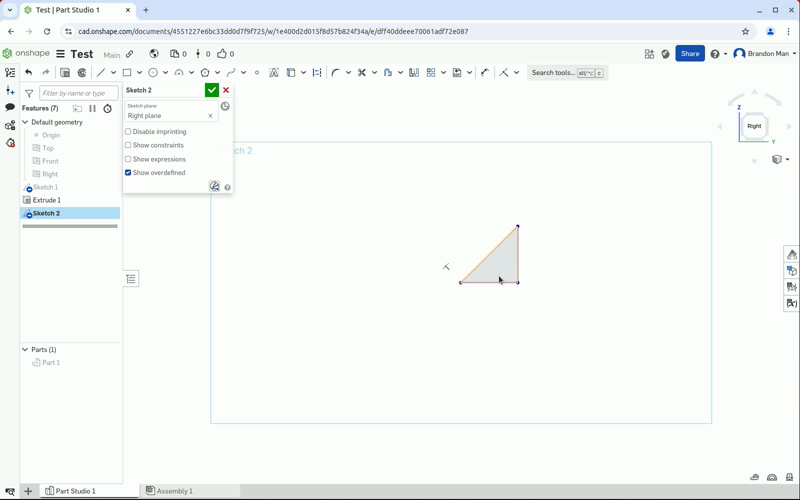
scroll(6)
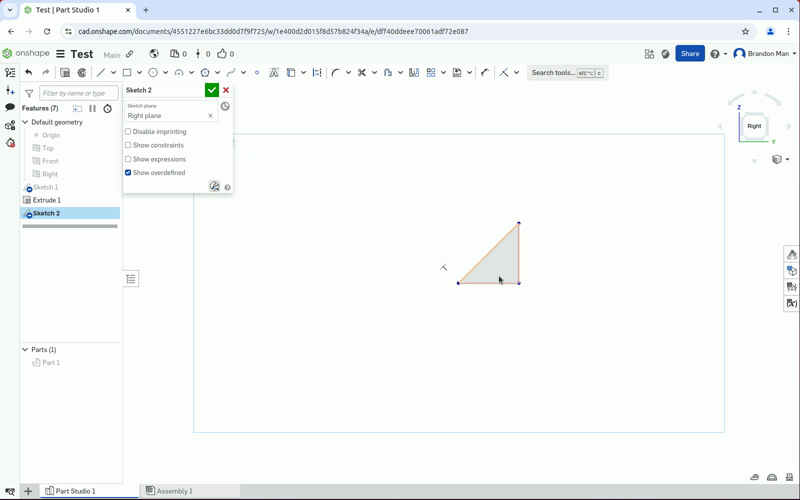
scroll(6)
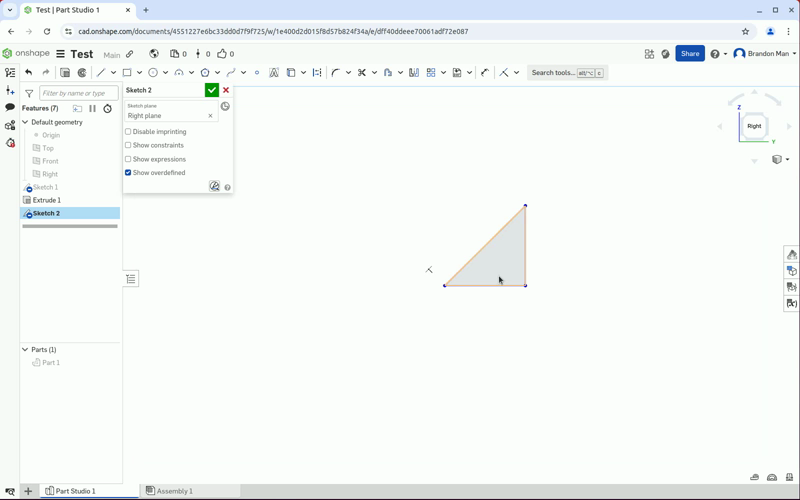
scroll(6)
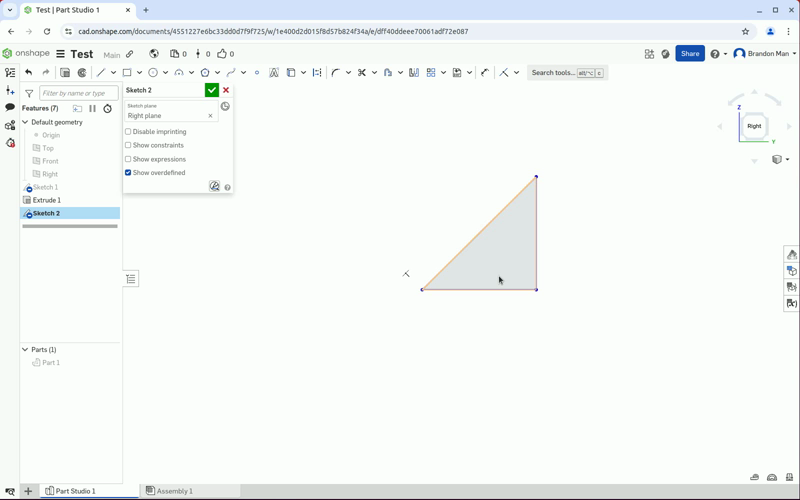
scroll(6)
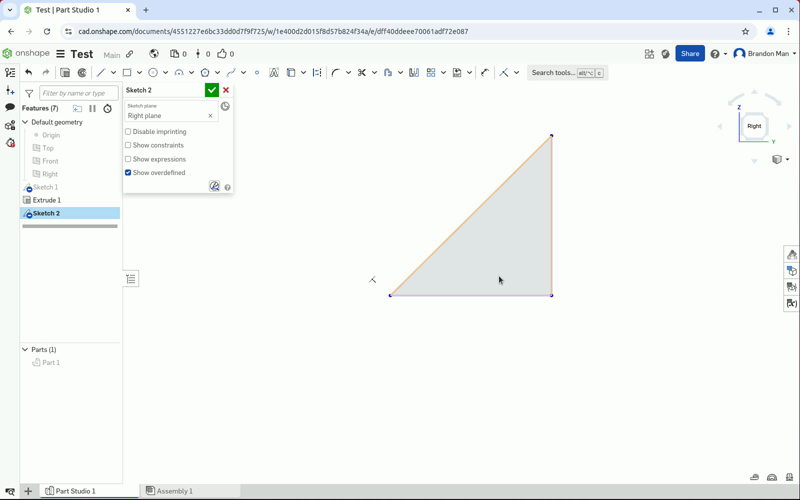
scroll(6)
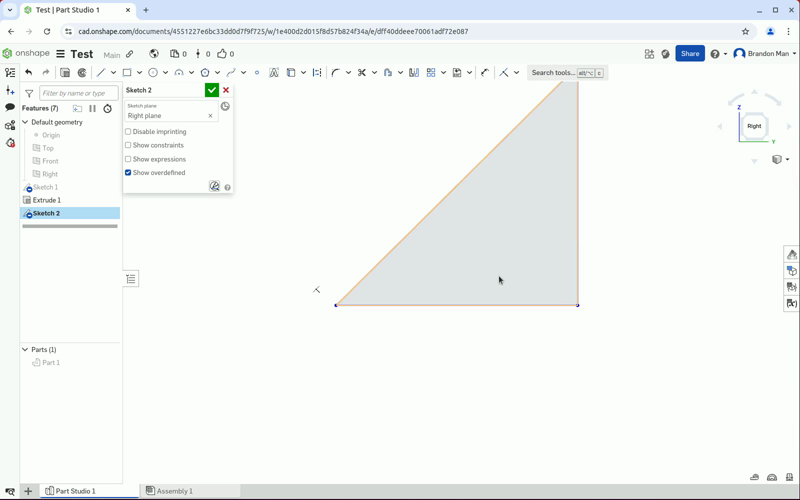
scroll(6)
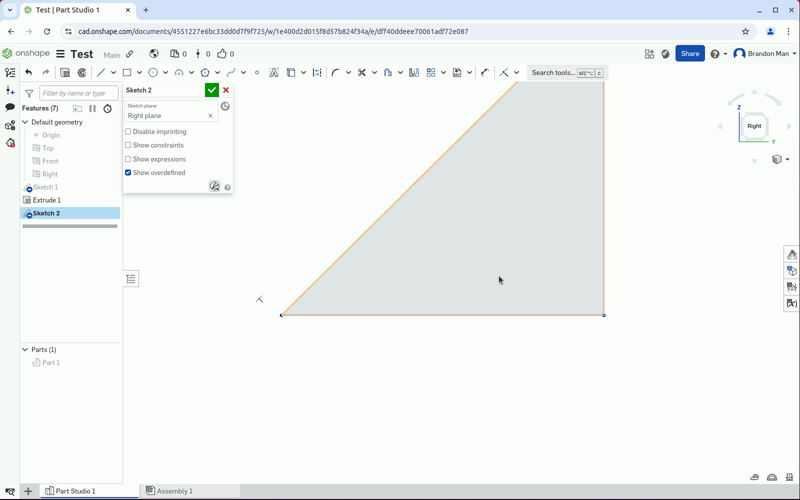
scroll(6)
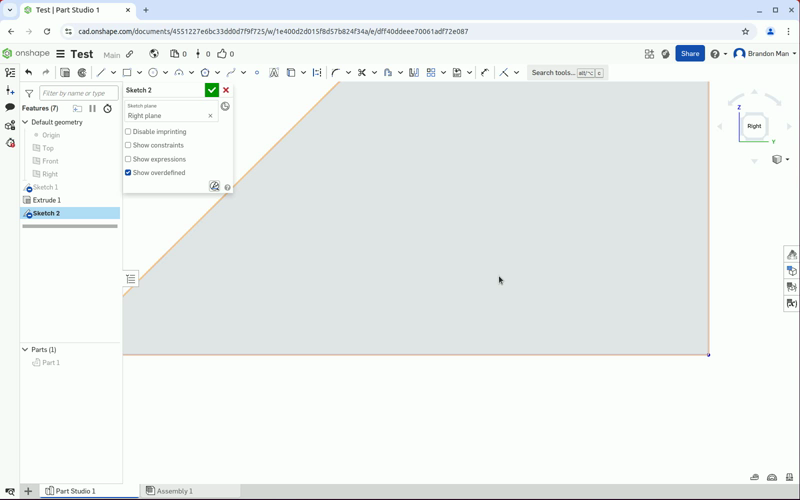
click(499, 275)
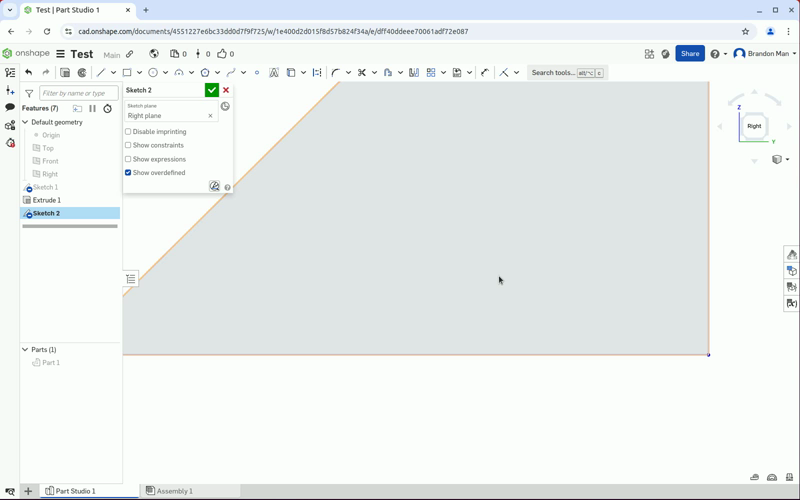
scroll(-6)
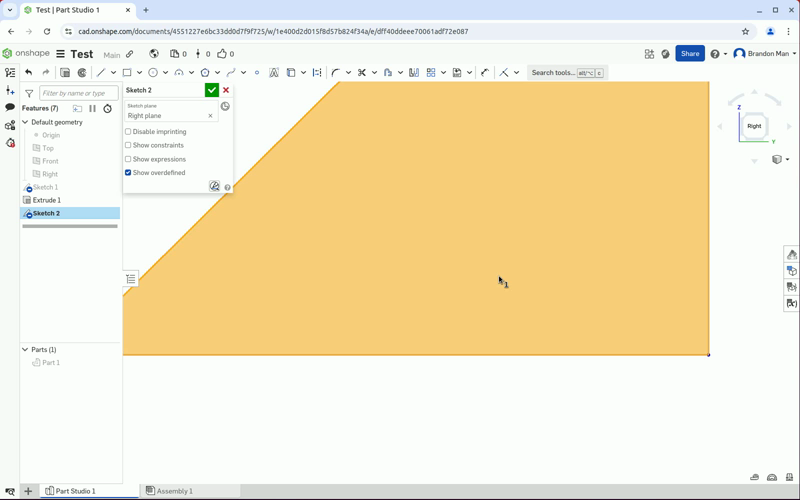
scroll(-6)
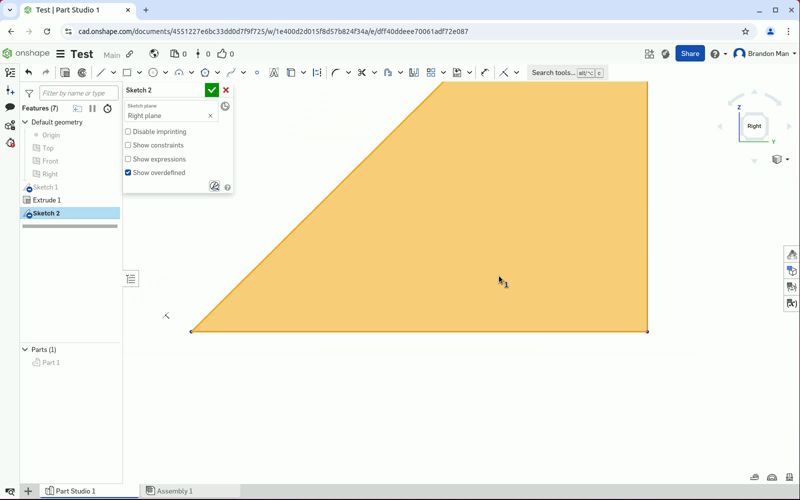
scroll(-6)
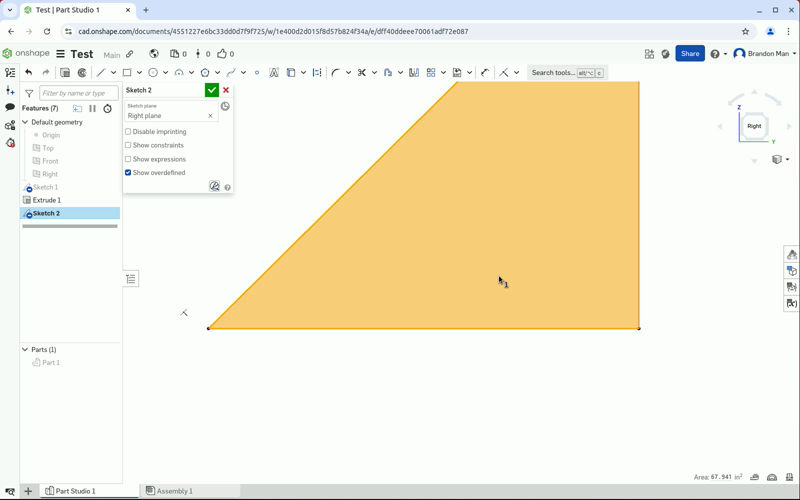
scroll(-6)
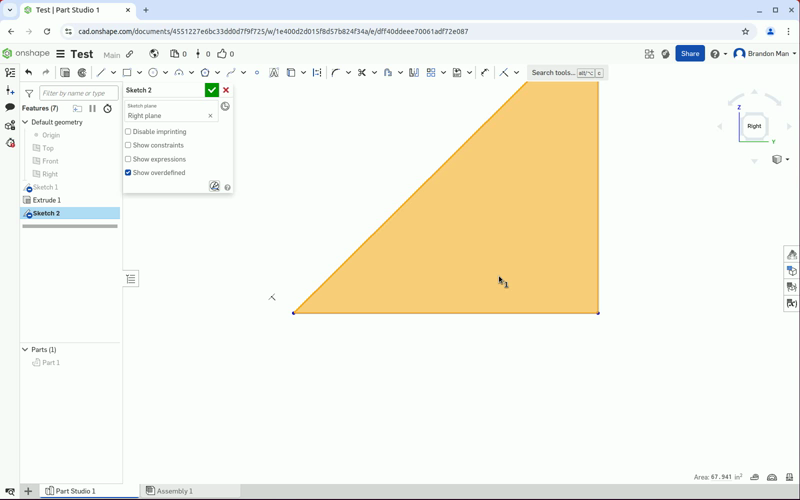
scroll(-6)
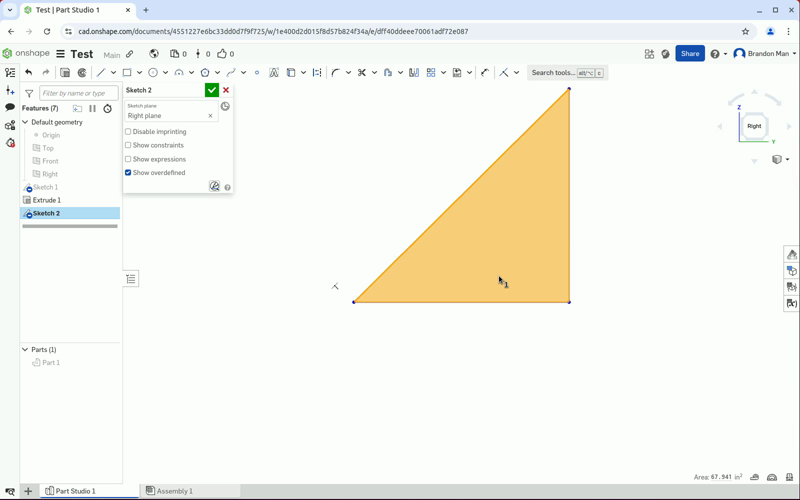
scroll(-6)
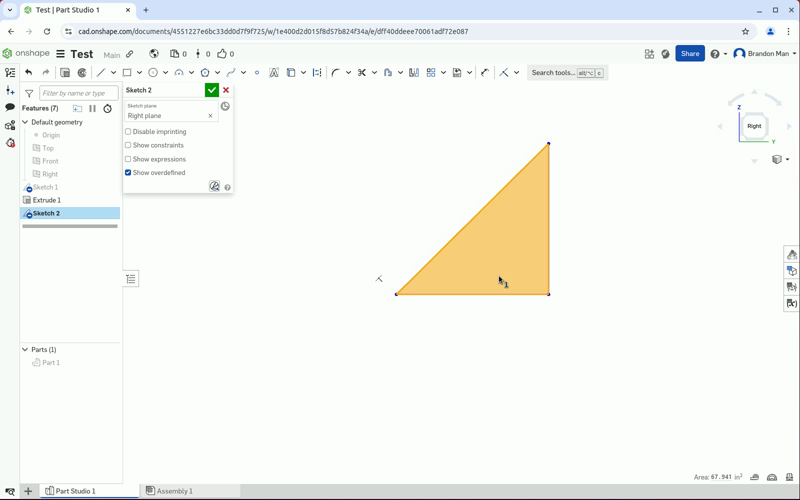
scroll(-6)
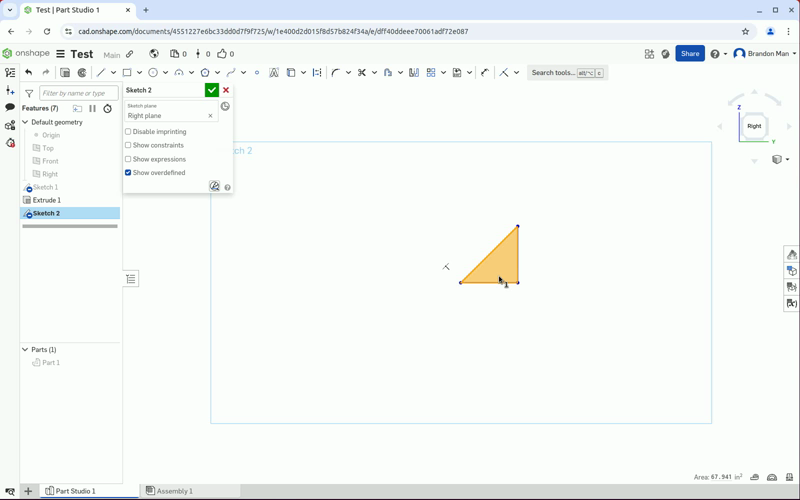
mouse_move(73, 352)
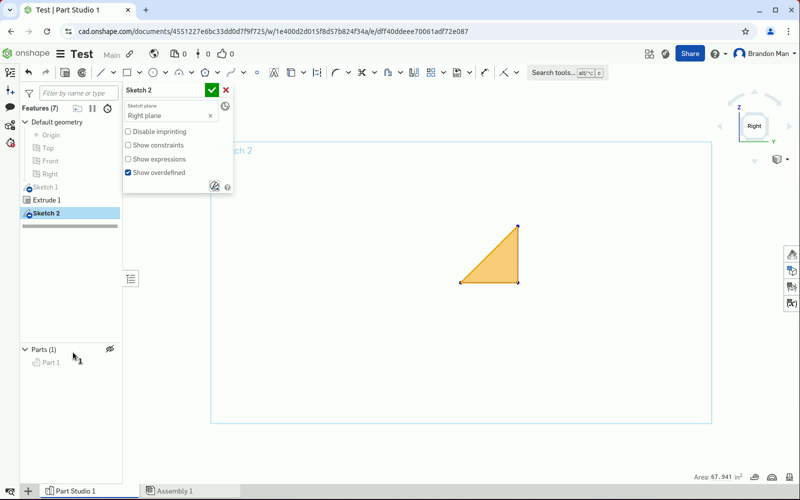
key(shift+y)
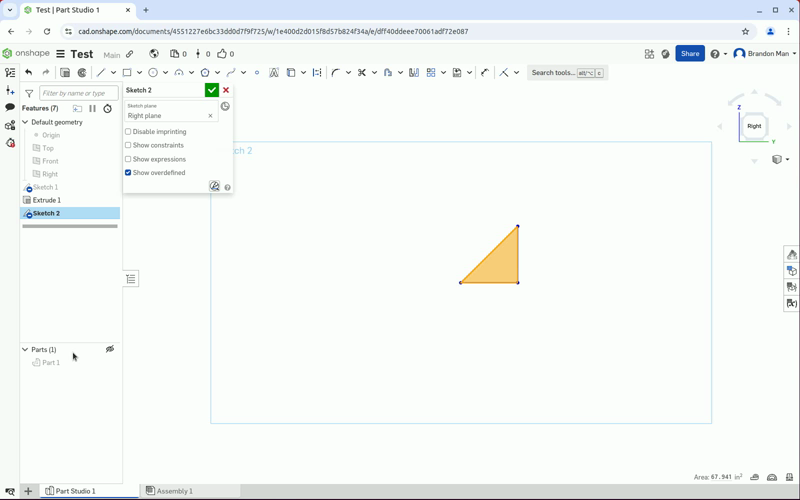
key(shift+e)
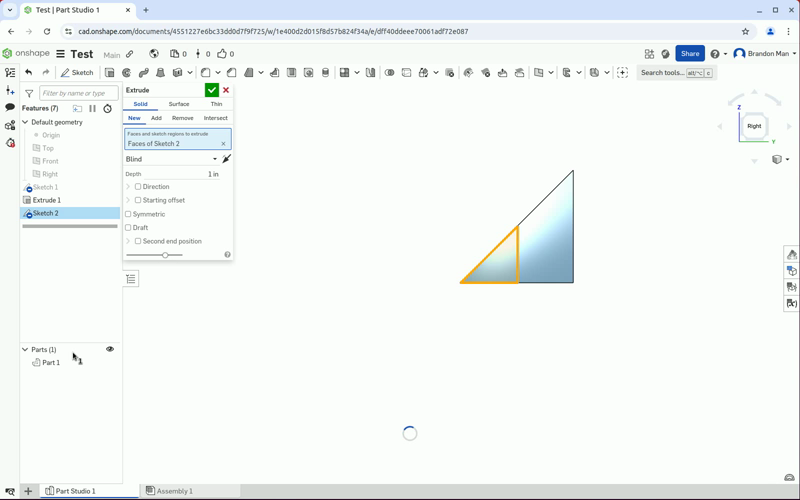
mouse_move(143, 106)
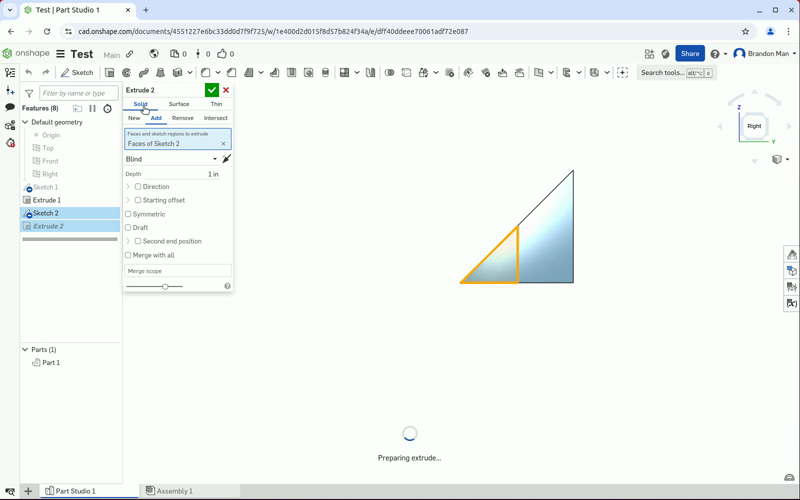
click(143, 106)
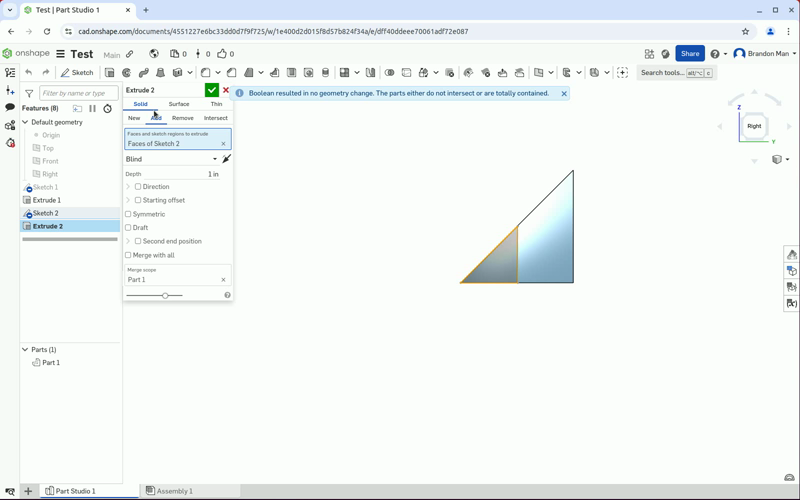
mouse_move(186, 120)
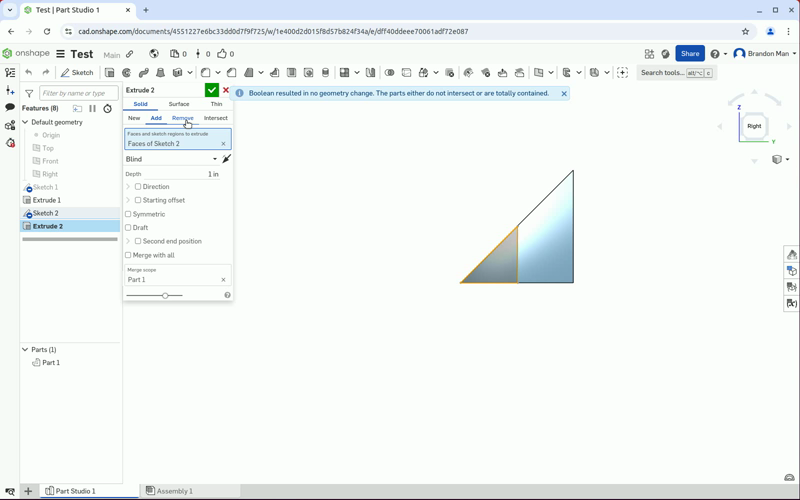
click(186, 120)
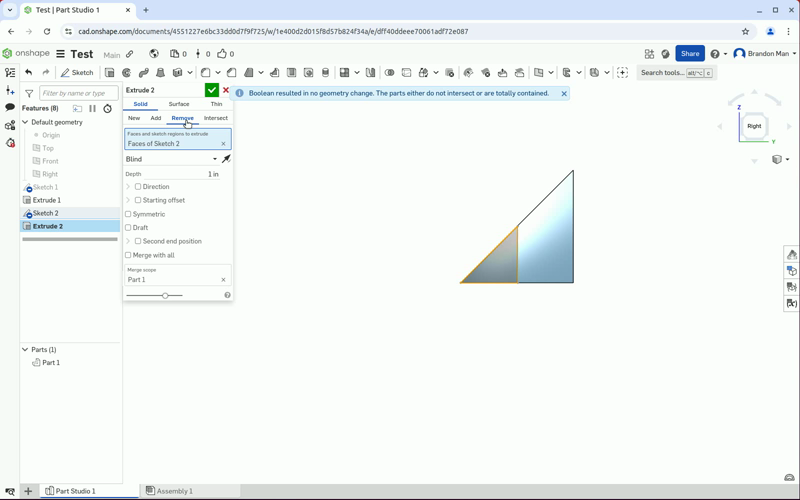
key(tab, 4)
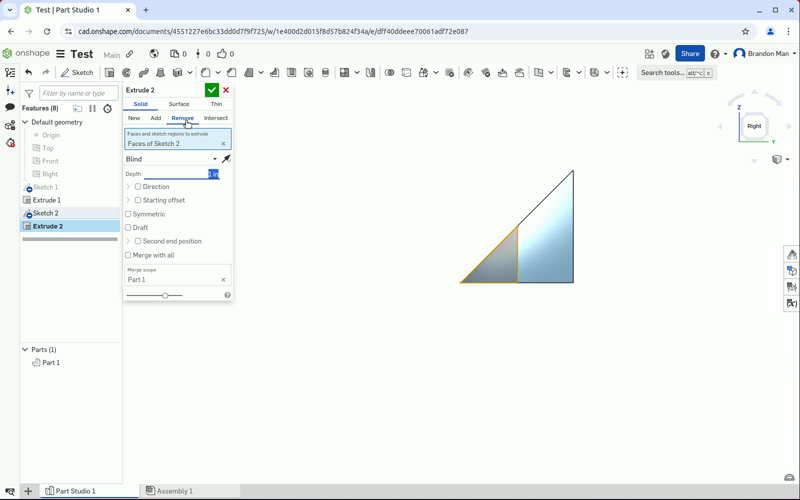
text(-23.108)
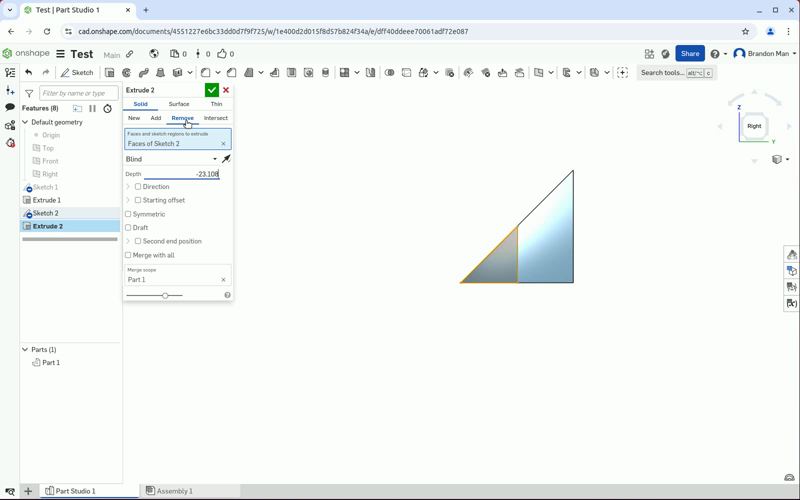
key(tab, 3)
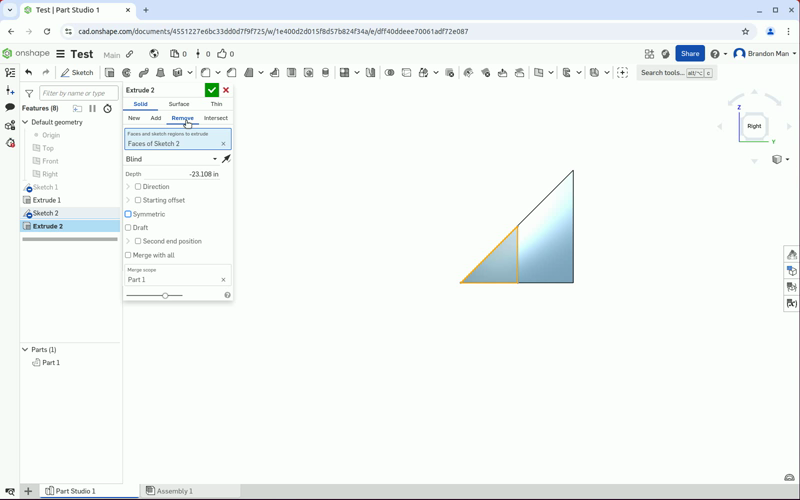
key(space)
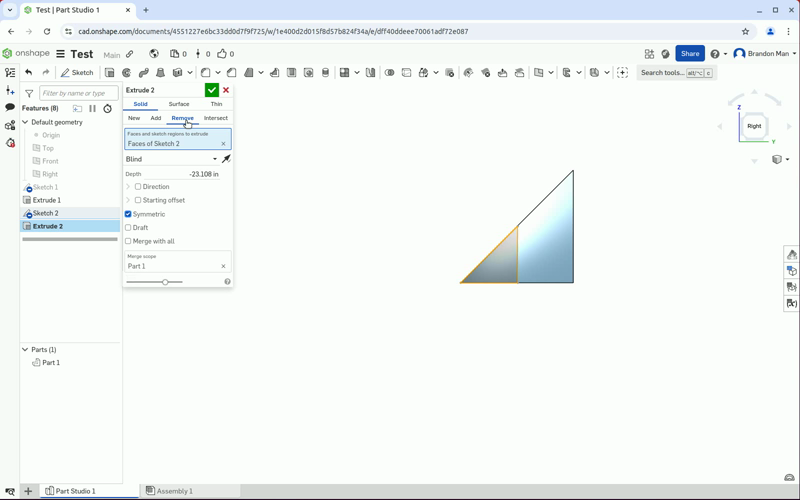
key(tab, 2)
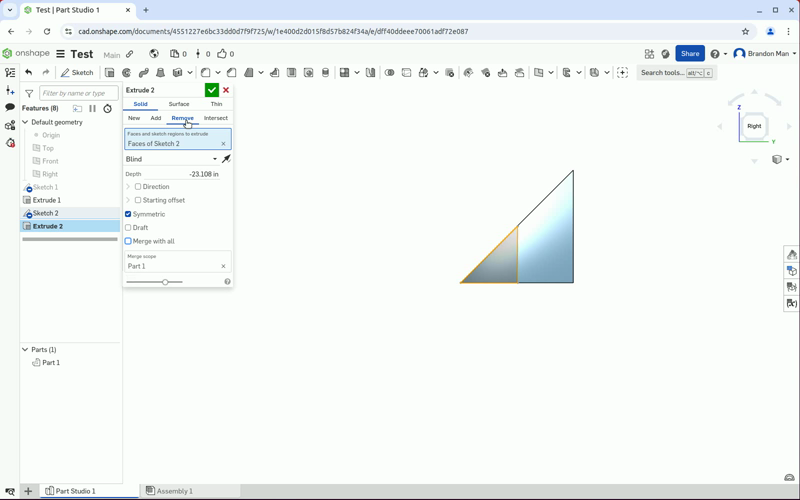
key(space)
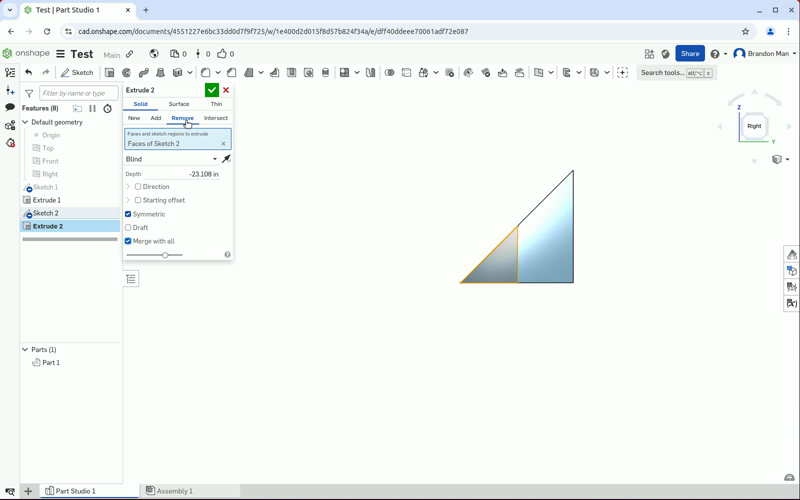
key(enter)
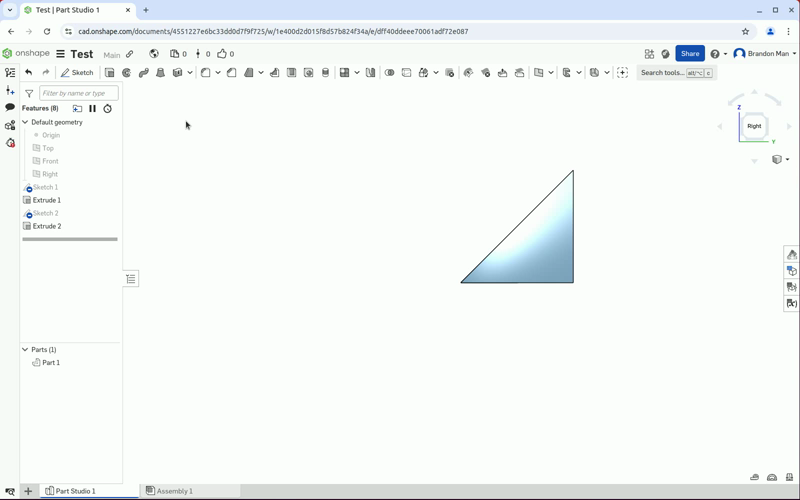
key(shift+h)
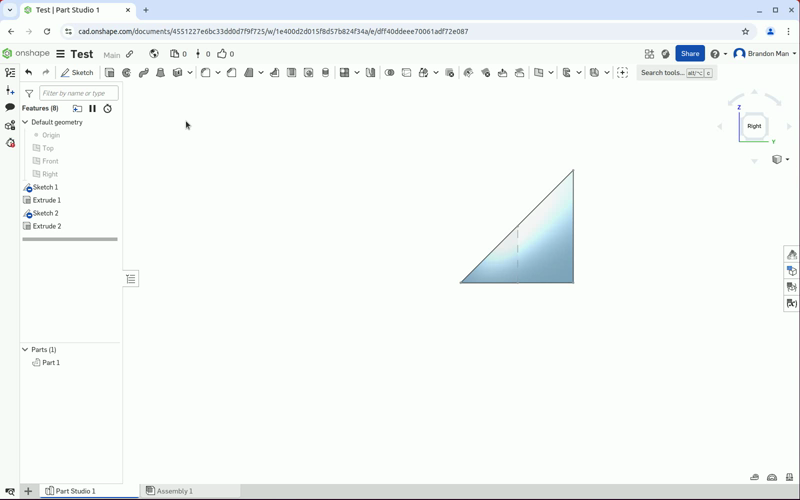
key(shift+h)
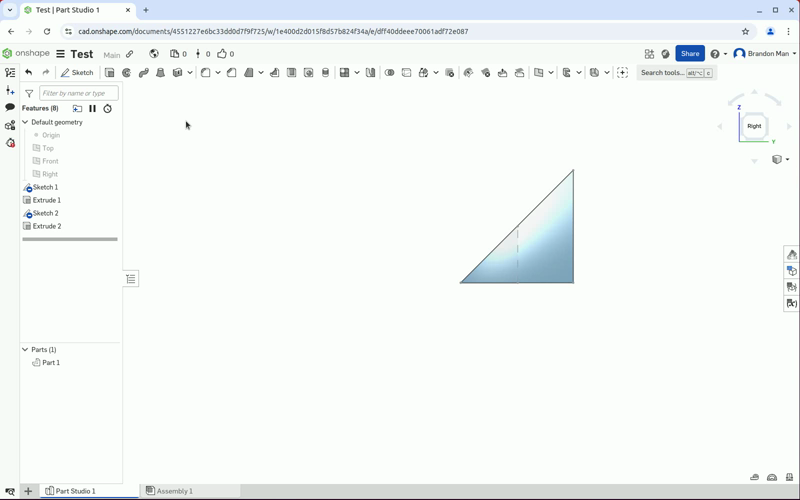
key(shift+7)
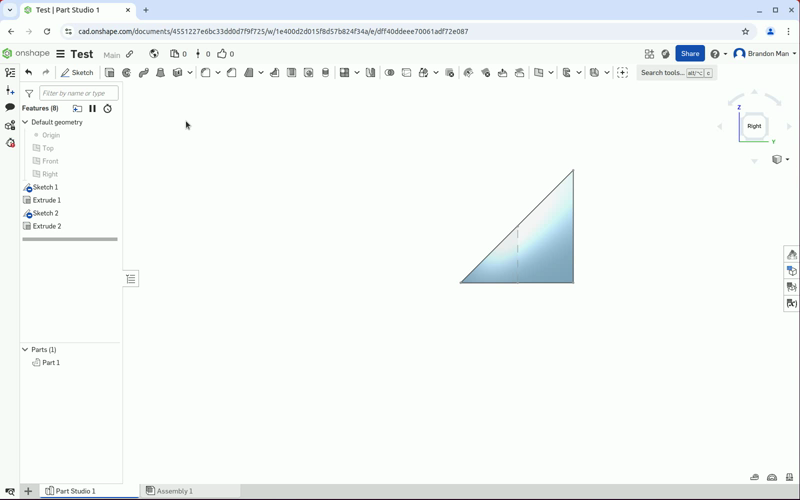
key(right, 2)
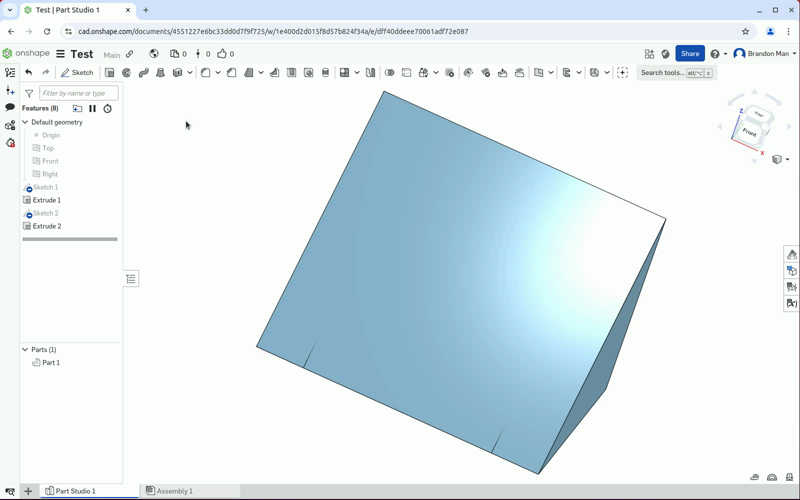
key(down, 2)
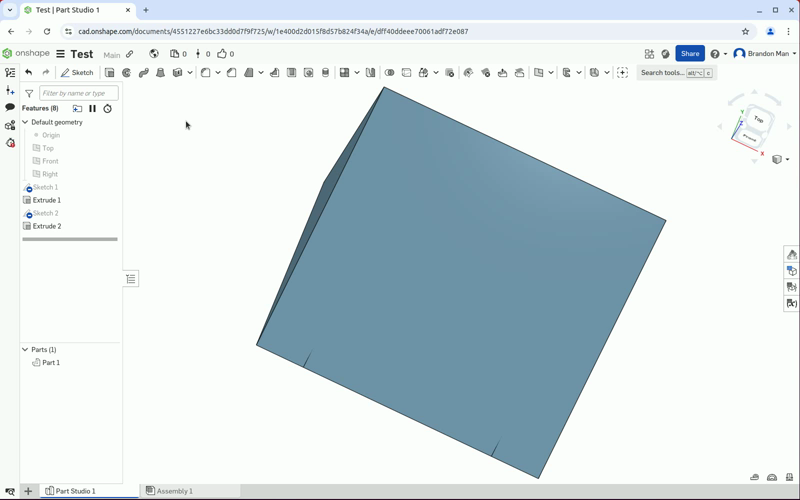
key(up, 2)
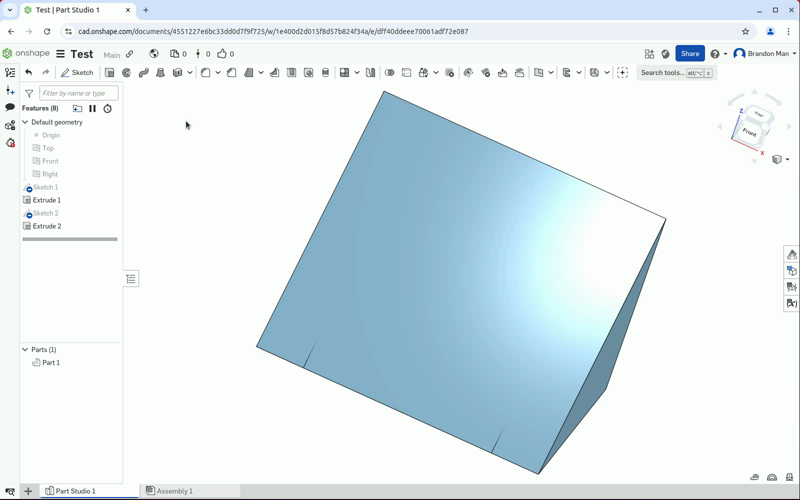
key(left, 2)
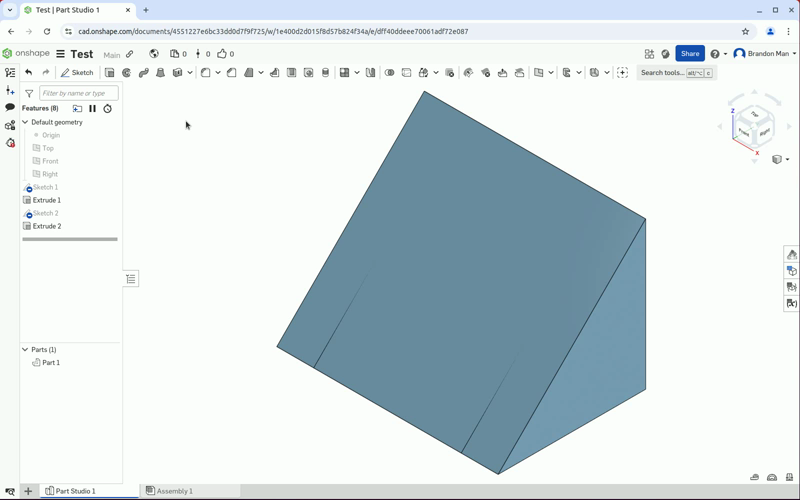
mouse_move(73, 189)
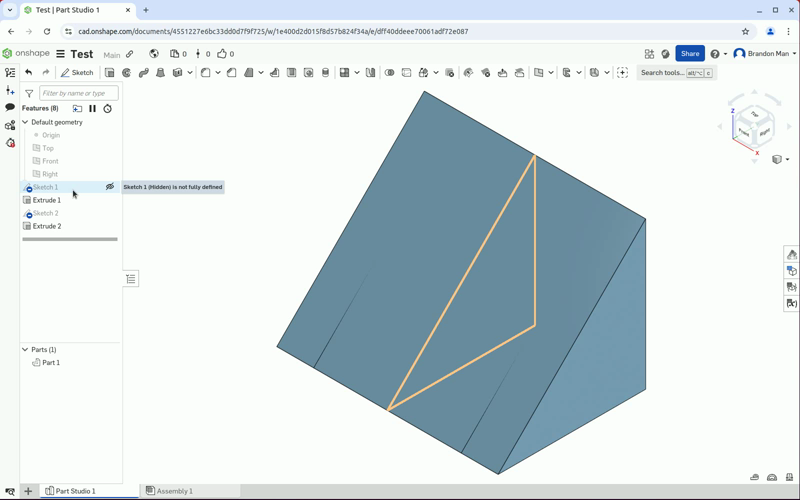
click(73, 189)